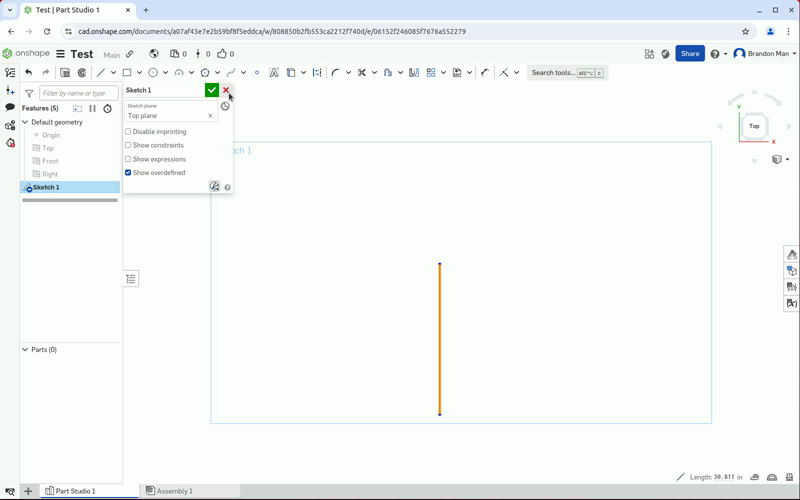
key(shift+h)
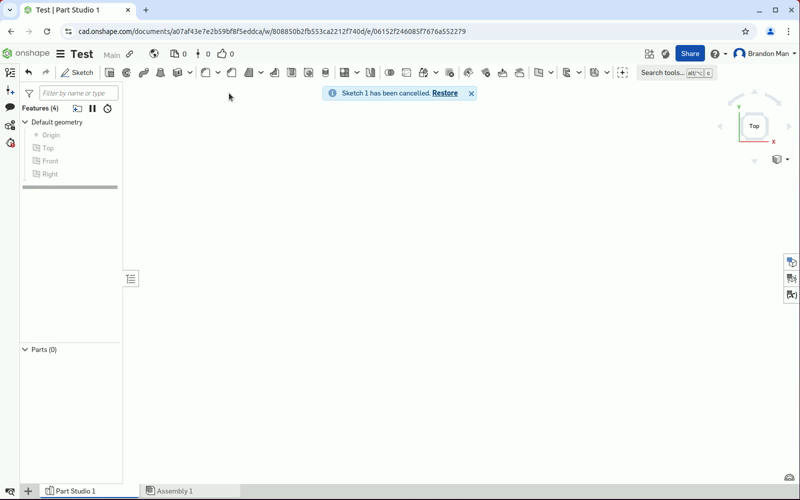
mouse_move(73, 352)
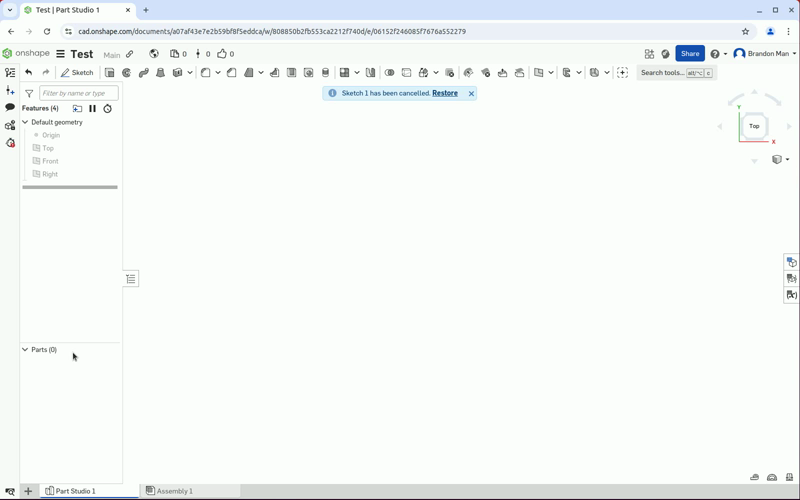
key(y)
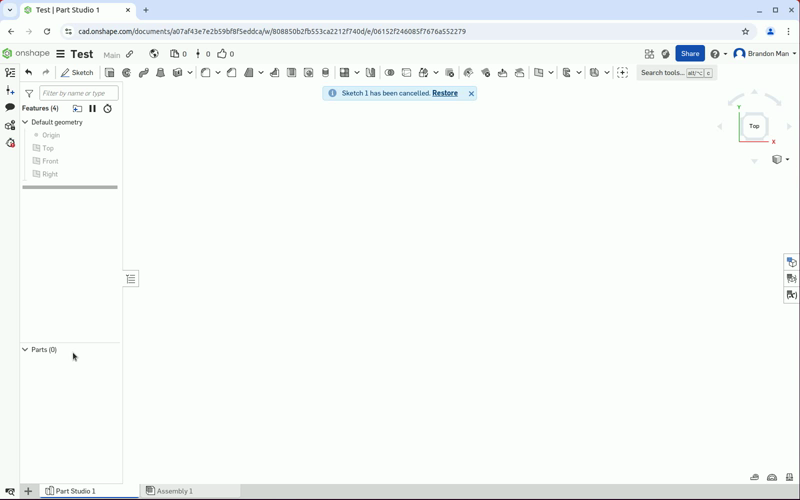
key(shift+p)
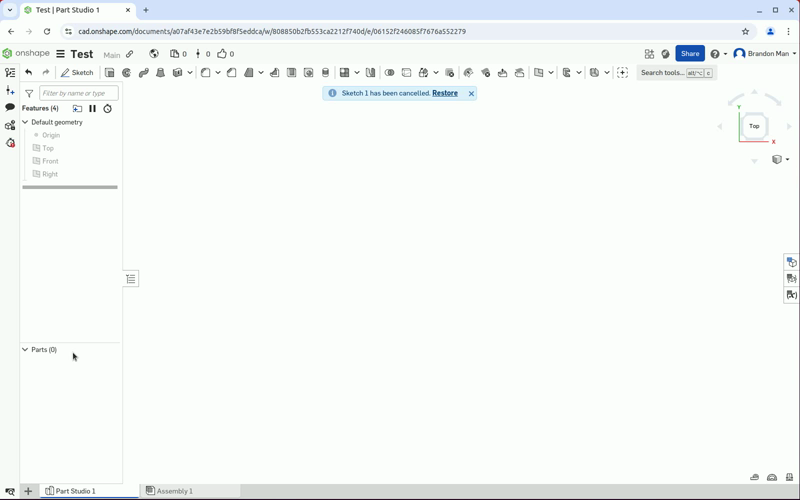
key(space)
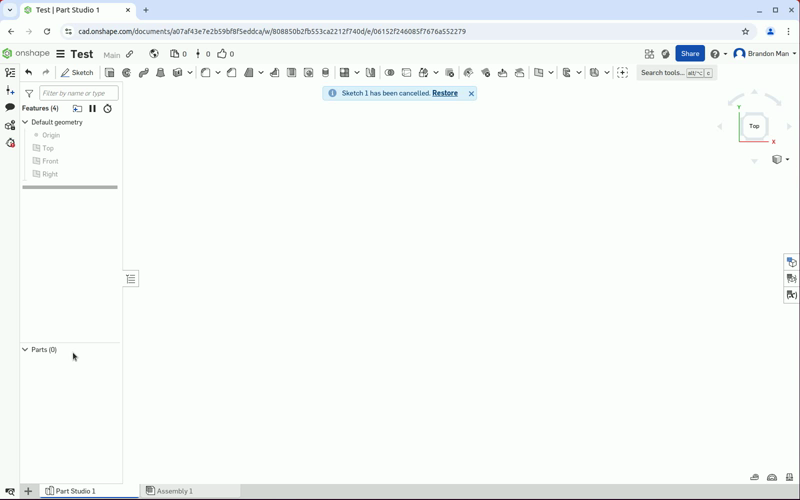
key_down(shift)
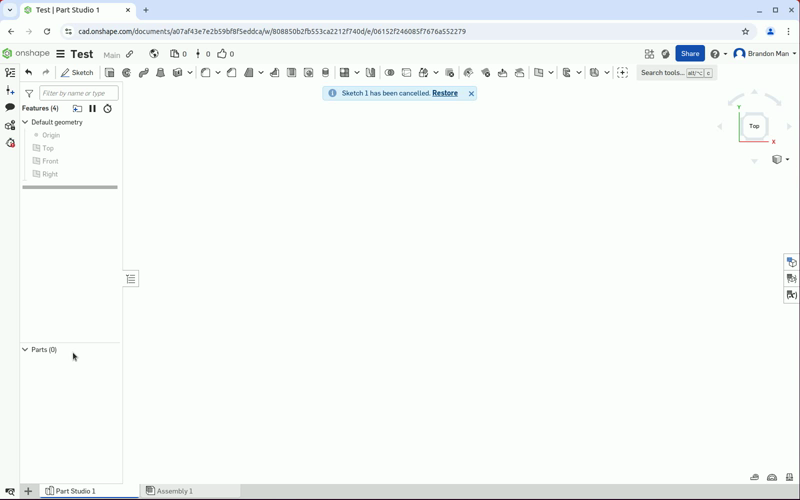
key(up)
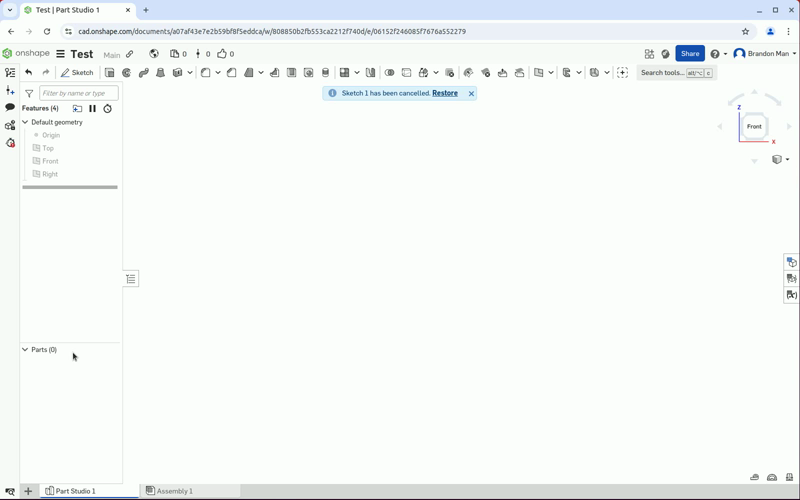
key_up(shift)
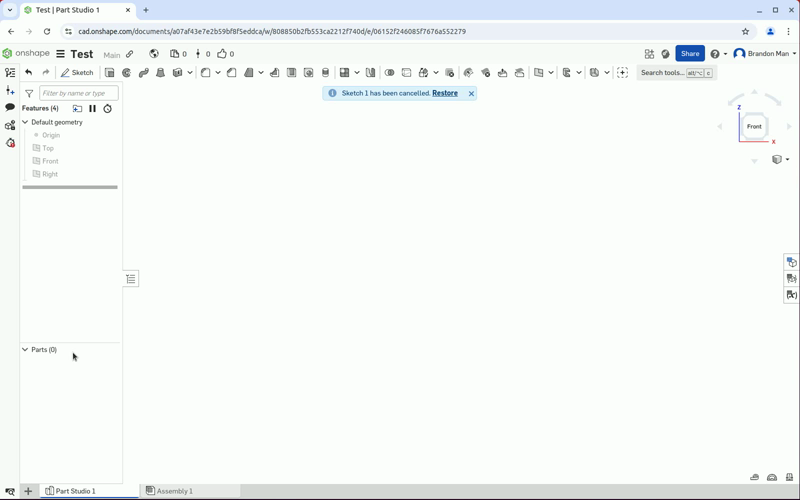
mouse_move(73, 352)
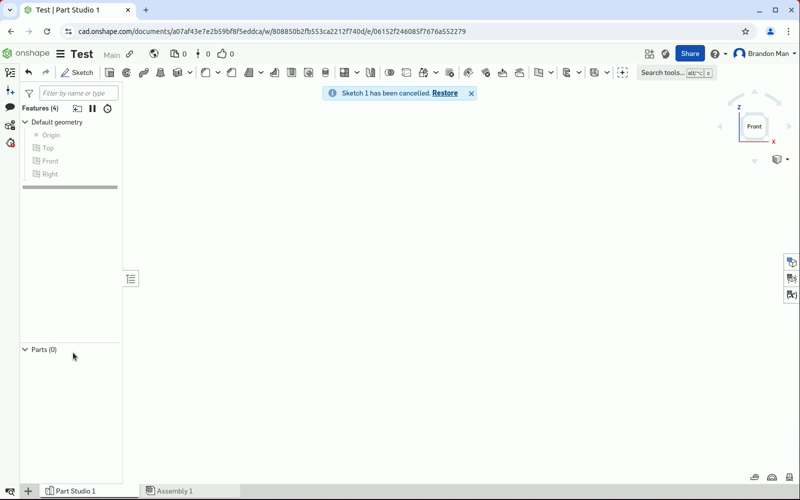
key(shift+y)
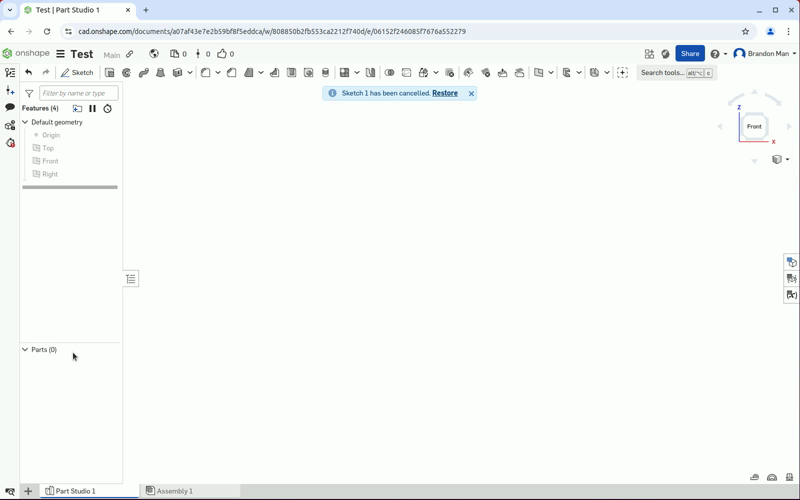
key(shift+s)
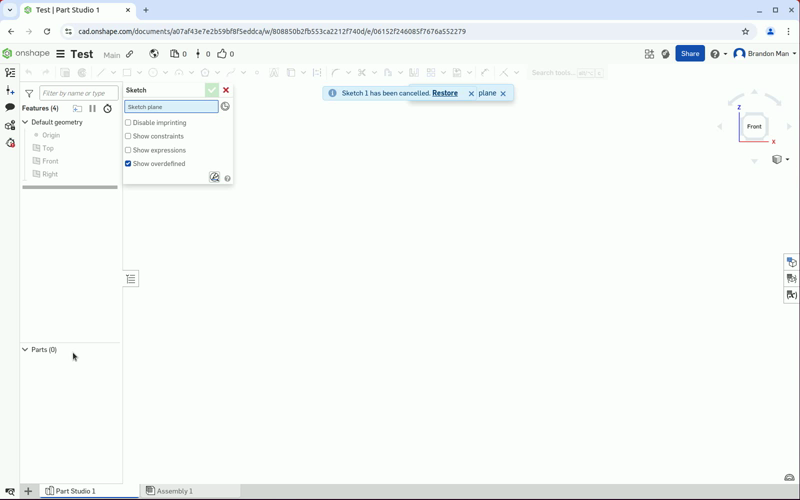
mouse_move(73, 163)
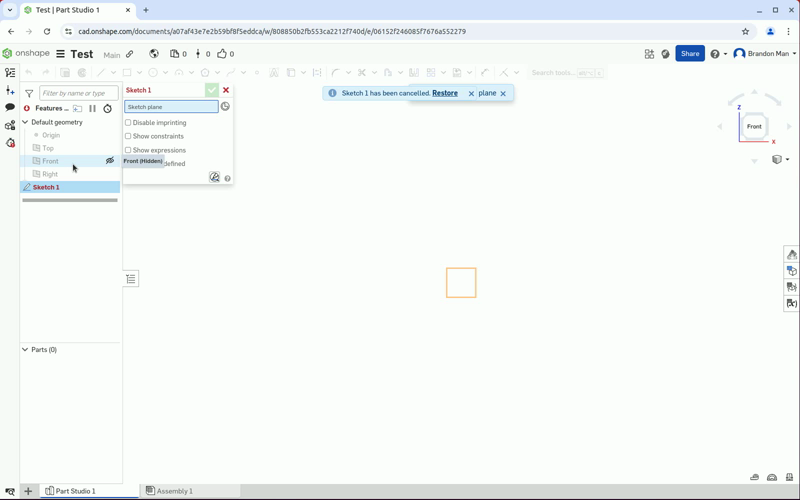
click(73, 163)
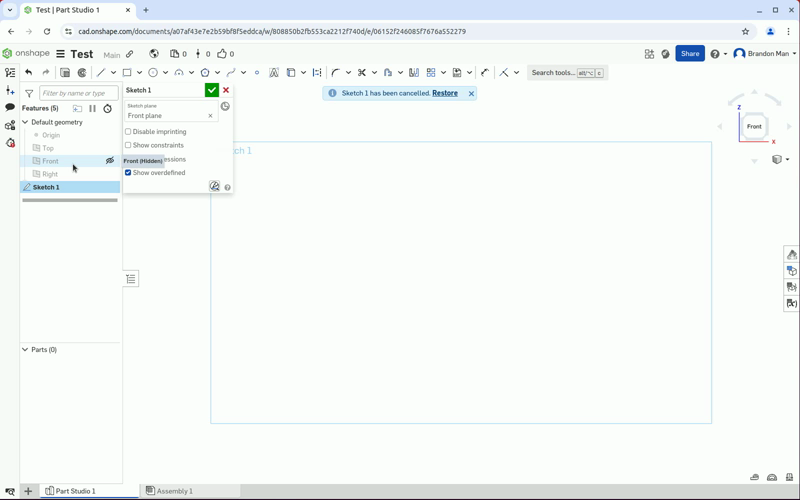
mouse_move(73, 352)
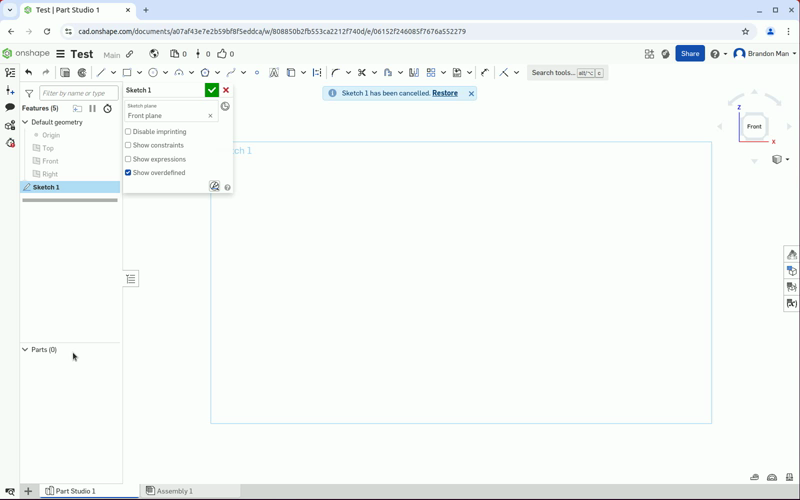
key(y)
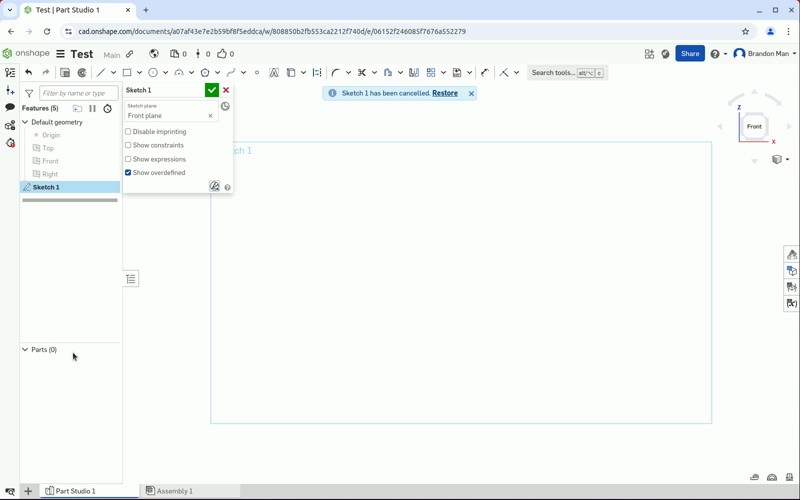
key(c)
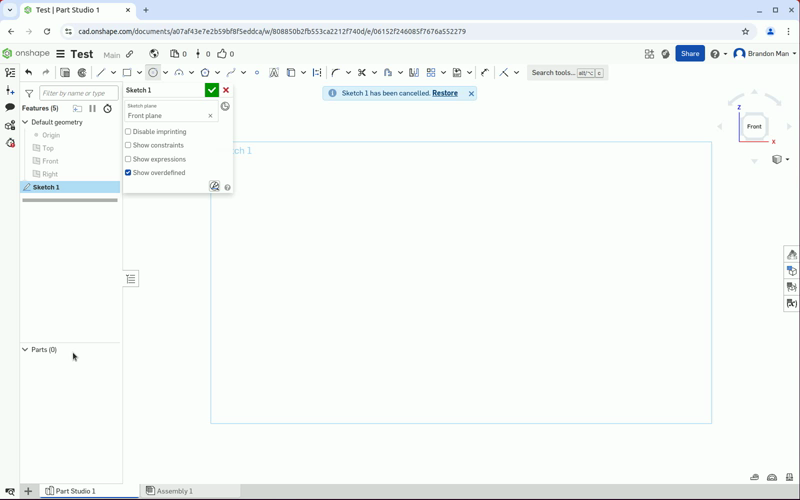
key_down(shift)
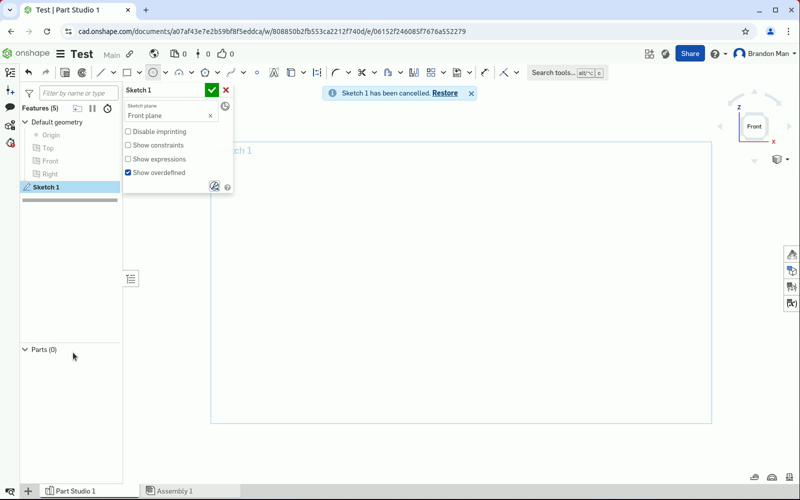
mouse_move(461, 282)
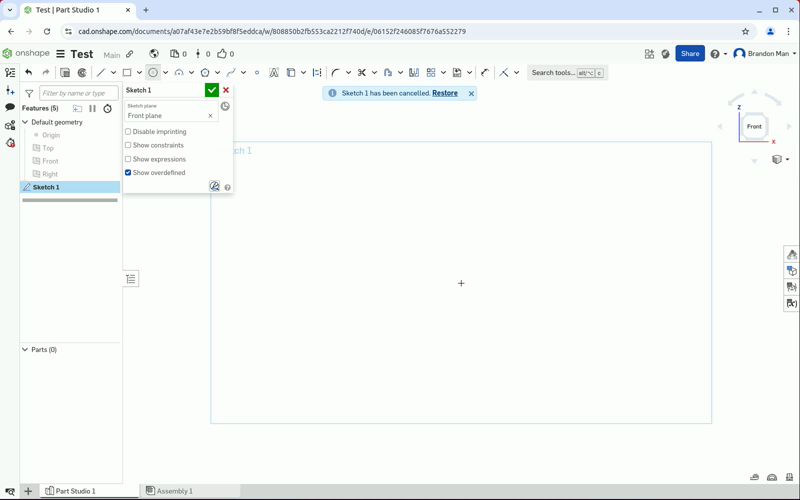
click(461, 282)
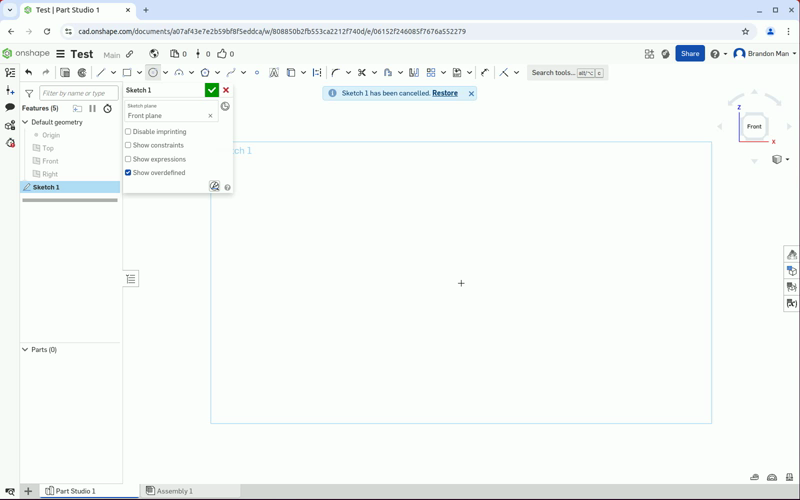
key_up(shift)
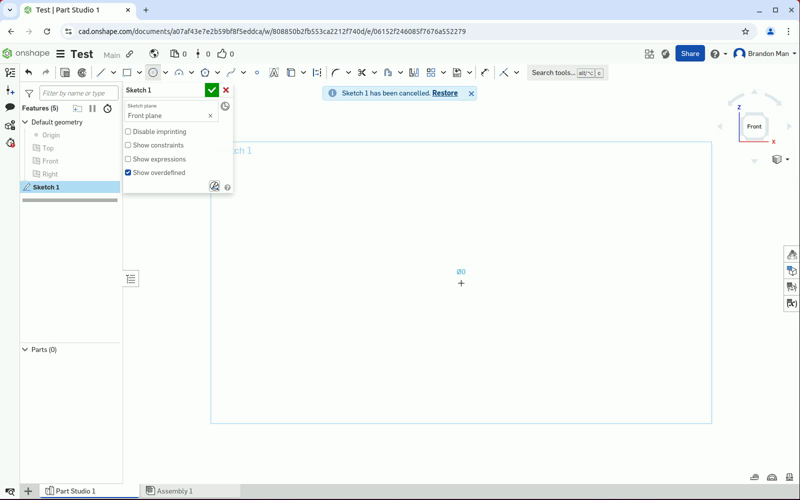
mouse_move(518, 282)
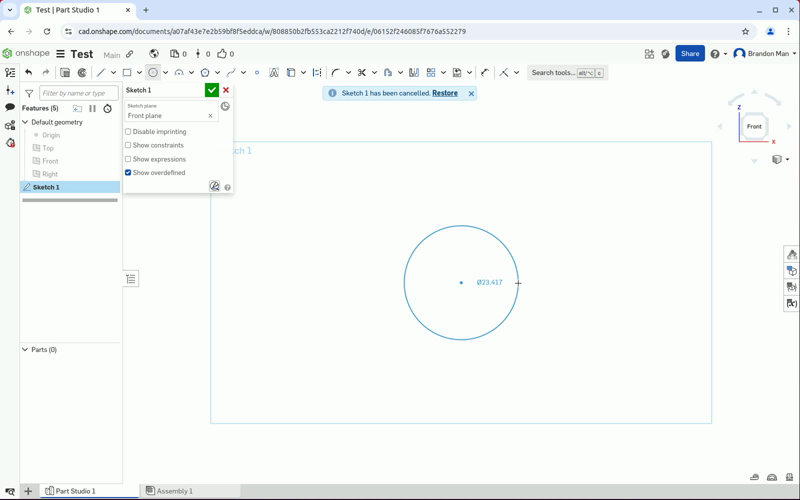
click(518, 282)
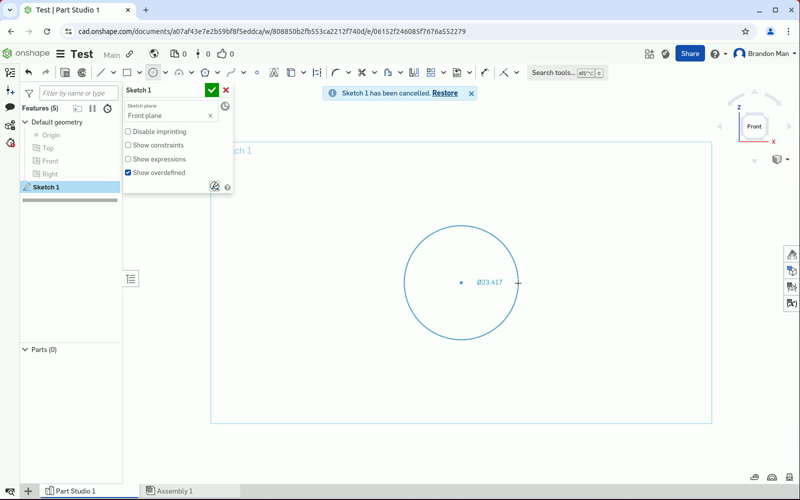
key(esc)
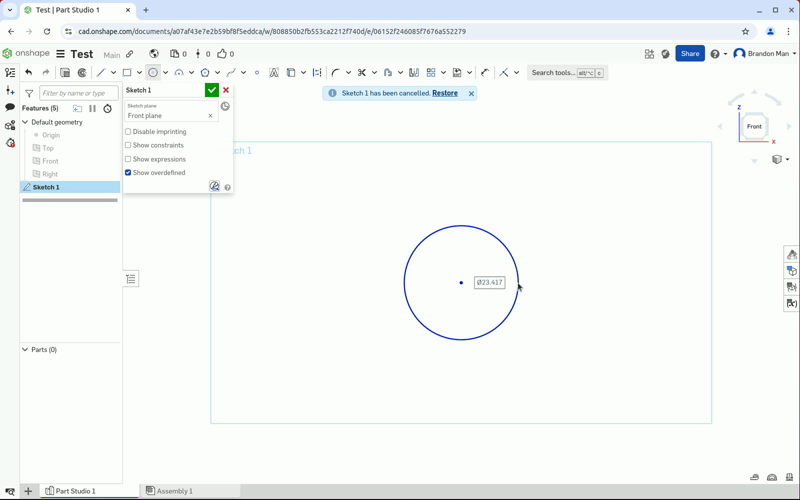
key(c)
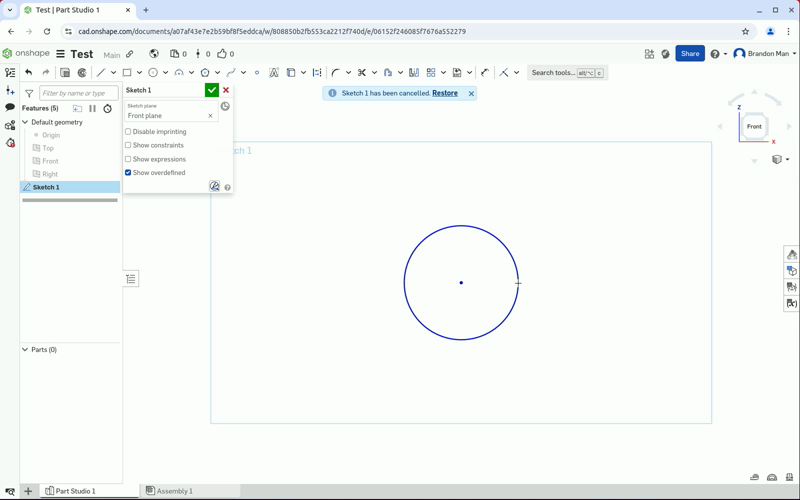
key_down(shift)
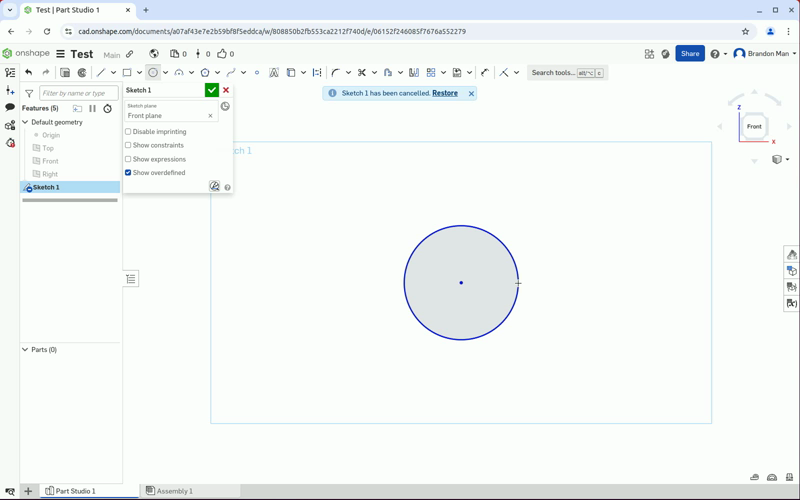
mouse_move(461, 282)
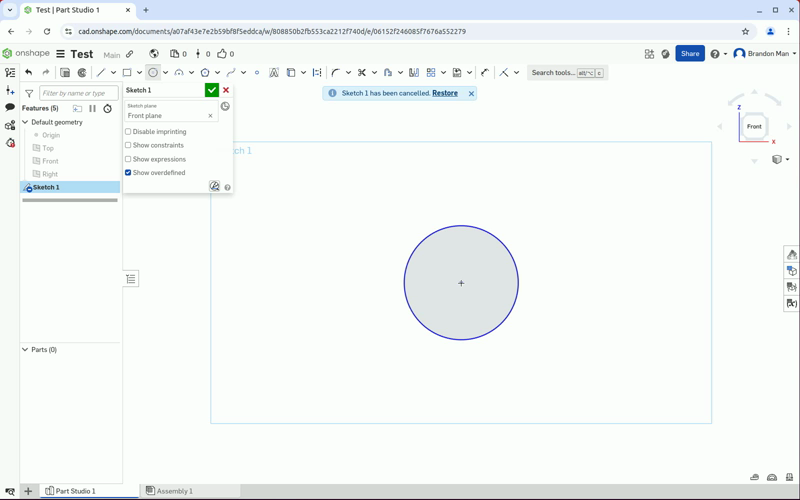
click(461, 282)
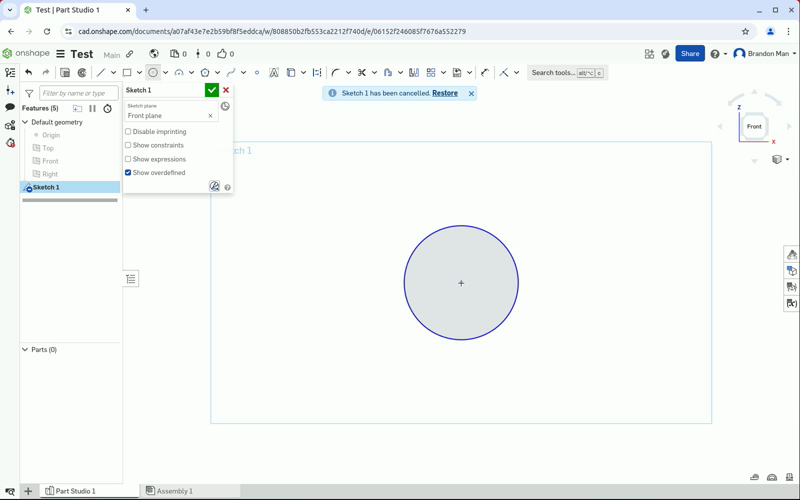
key_up(shift)
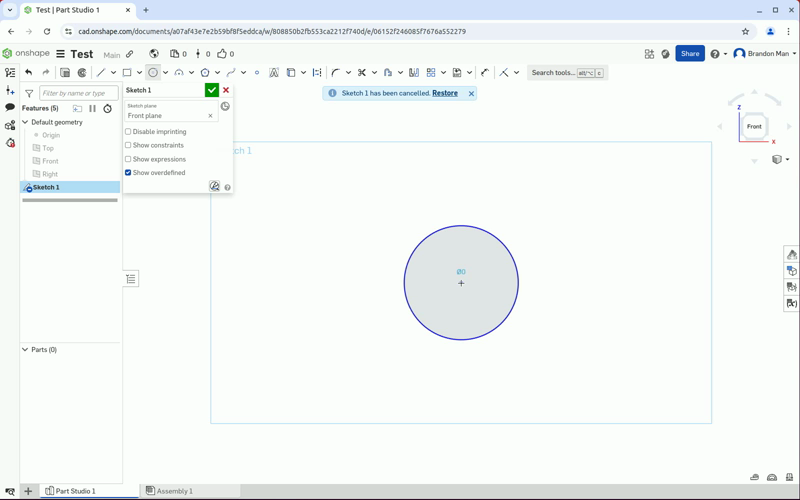
mouse_move(506, 282)
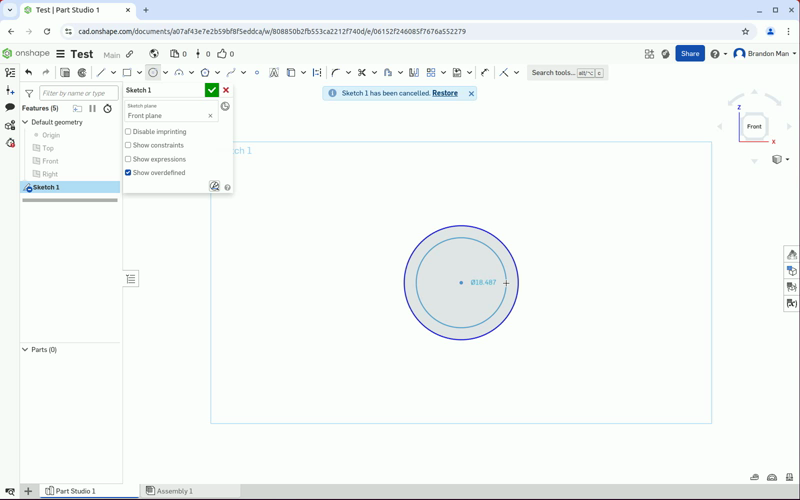
click(506, 282)
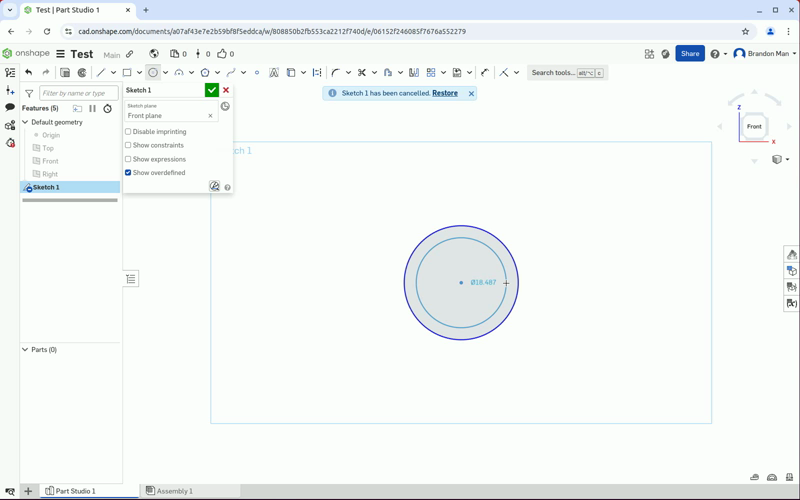
key(esc)
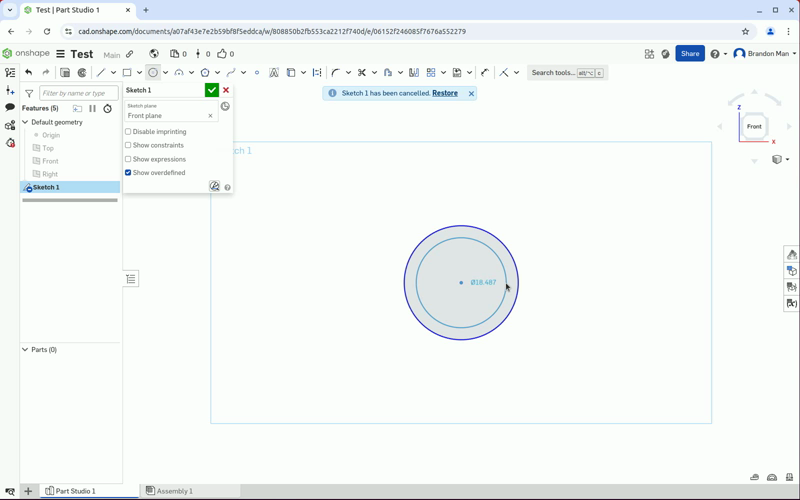
mouse_move(413, 292)
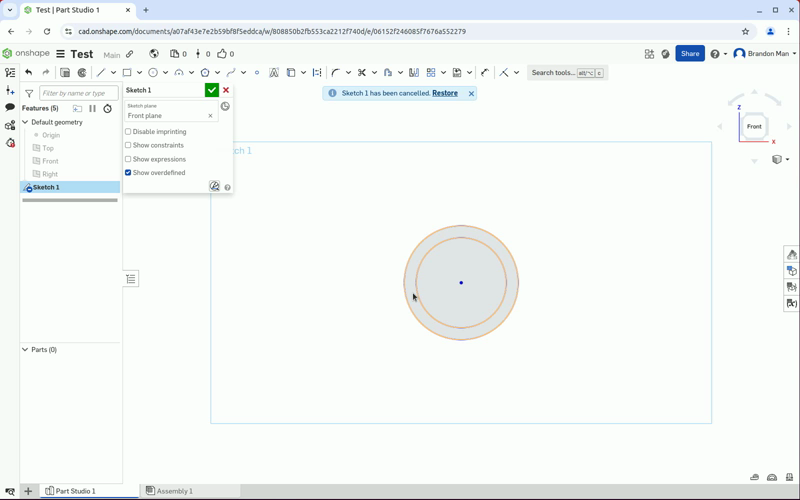
click(413, 292)
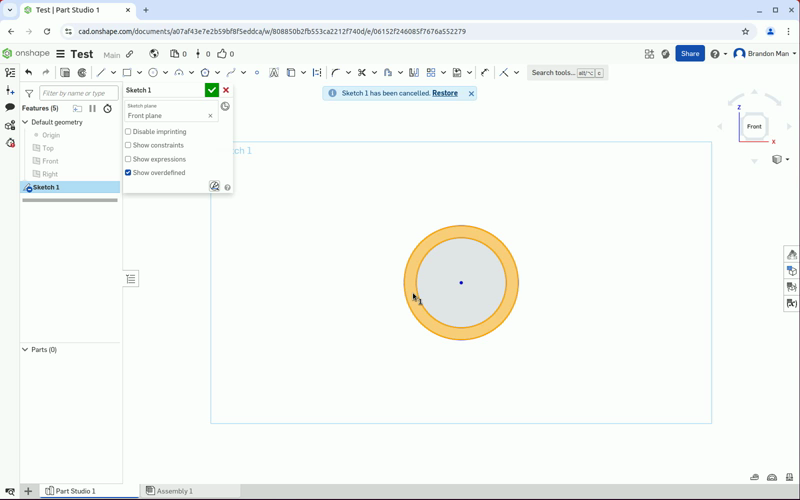
mouse_move(73, 352)
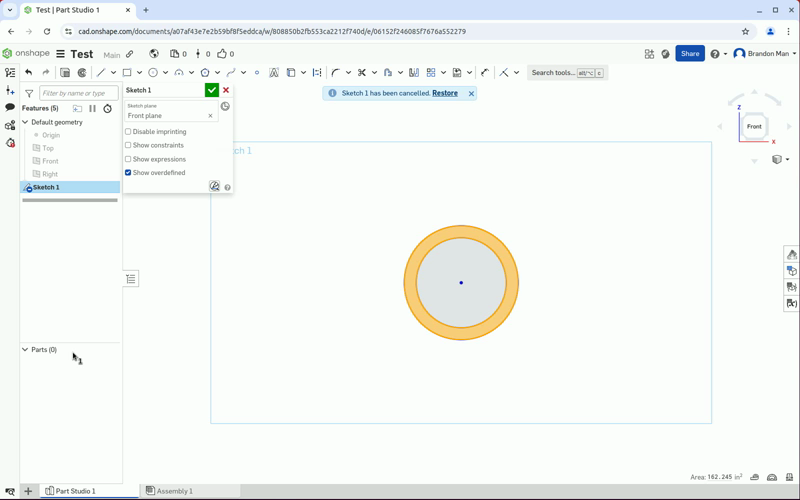
key(shift+y)
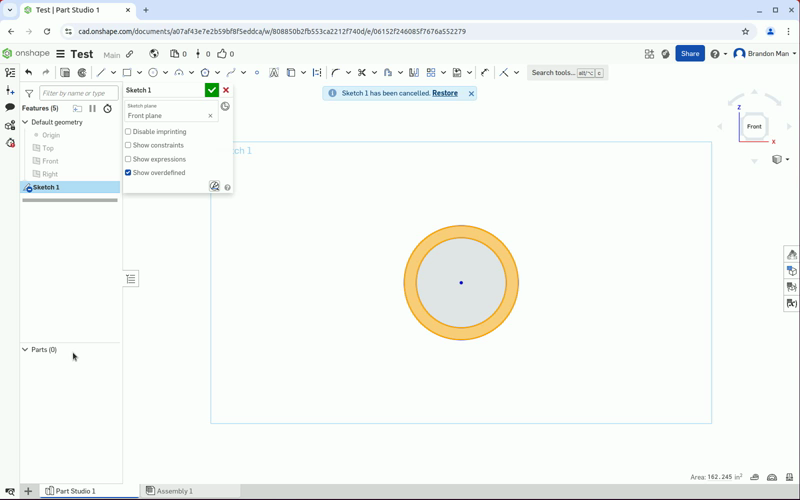
key(shift+e)
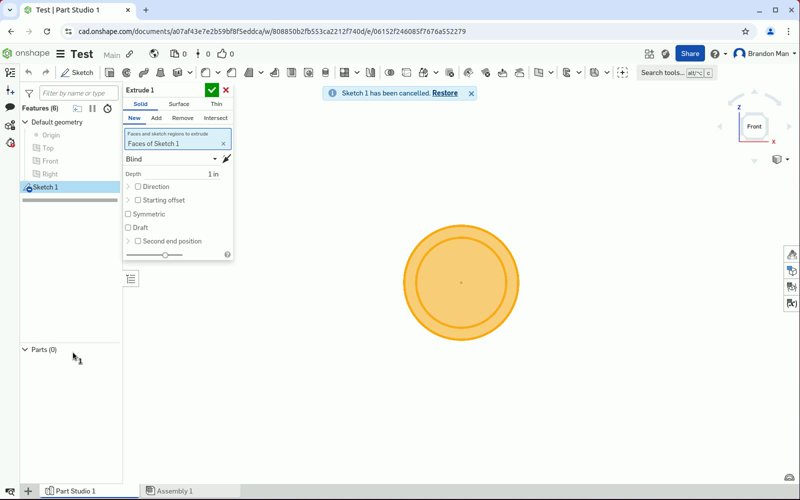
mouse_move(143, 106)
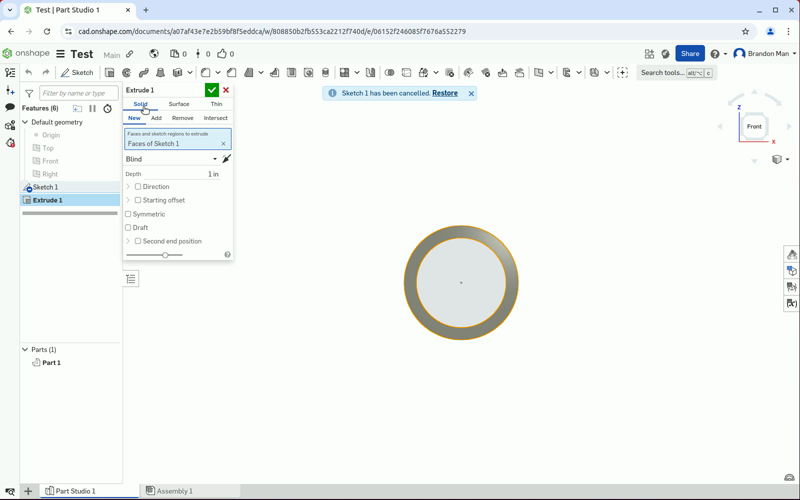
click(143, 106)
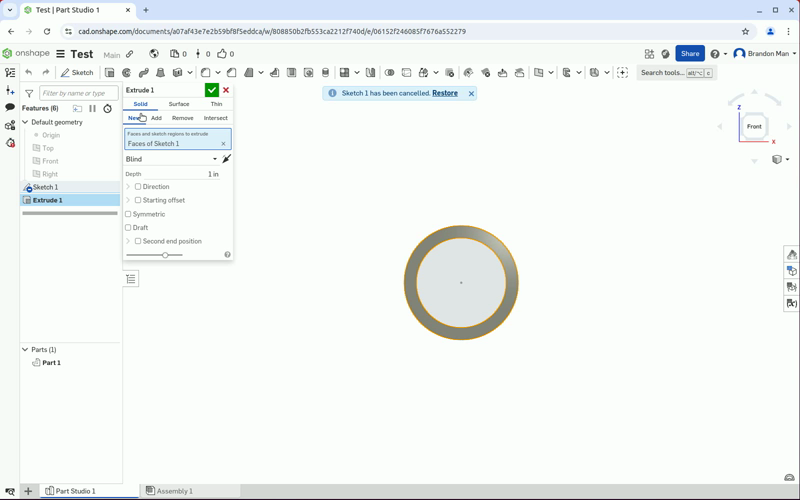
mouse_move(137, 120)
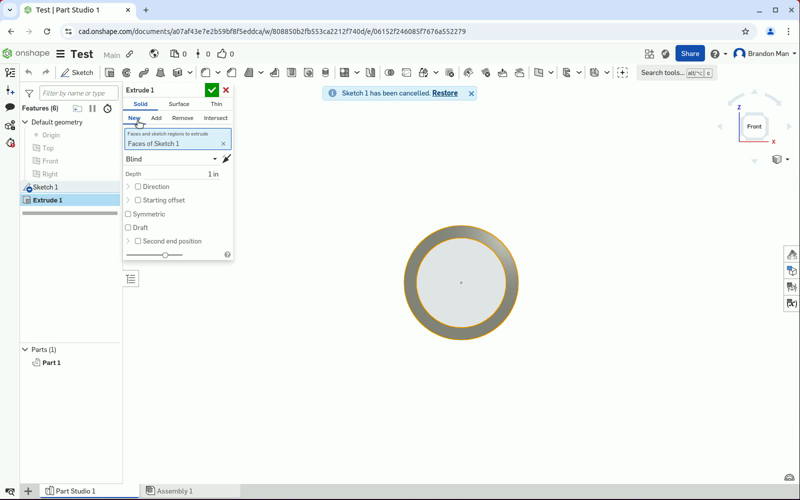
click(137, 120)
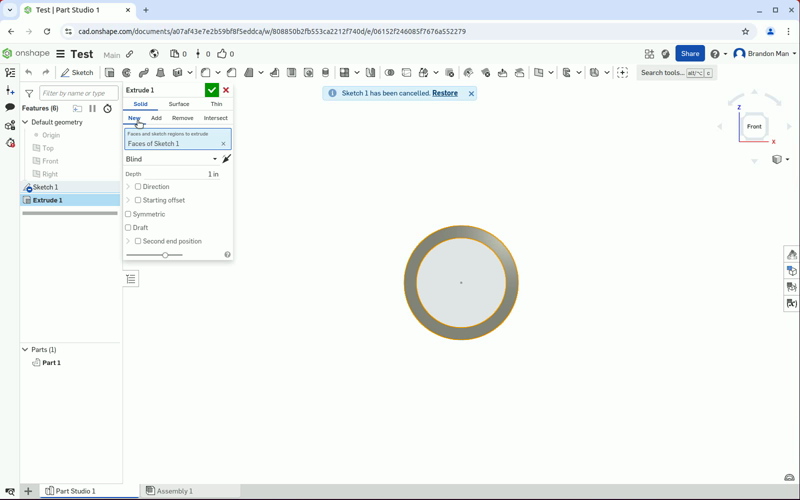
key(tab, 4)
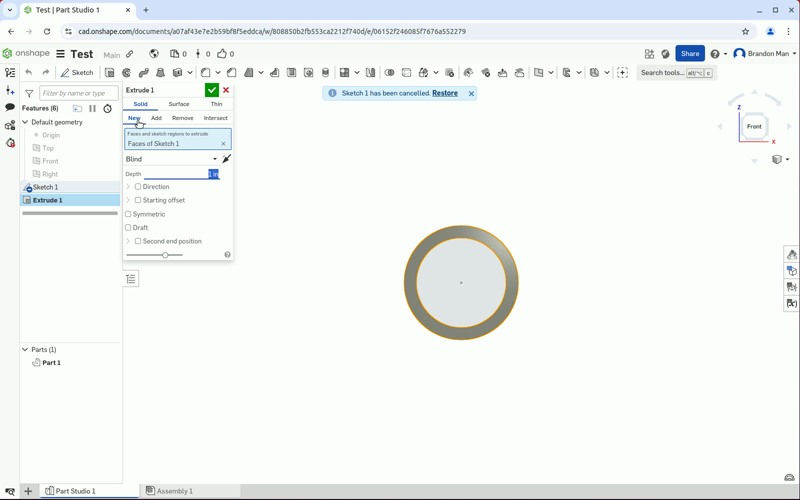
text(-23.108)
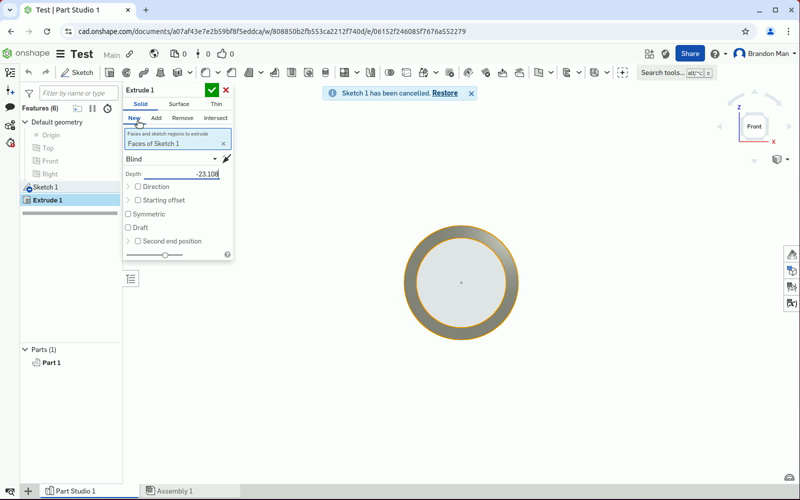
key(enter)
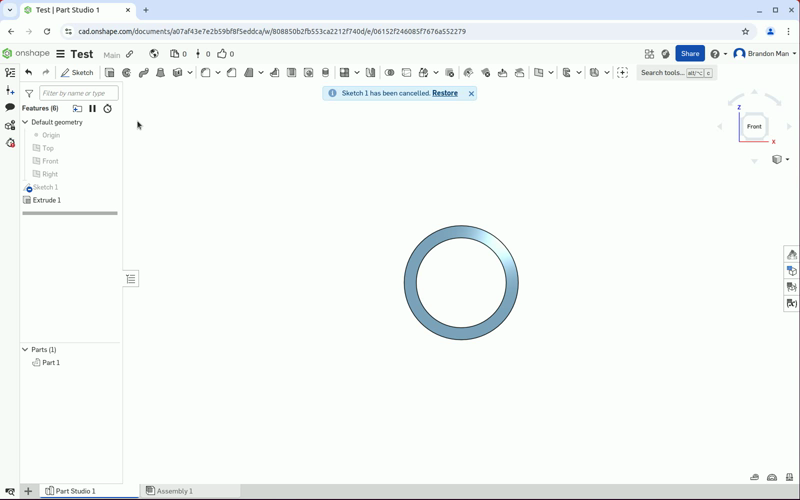
key(shift+h)
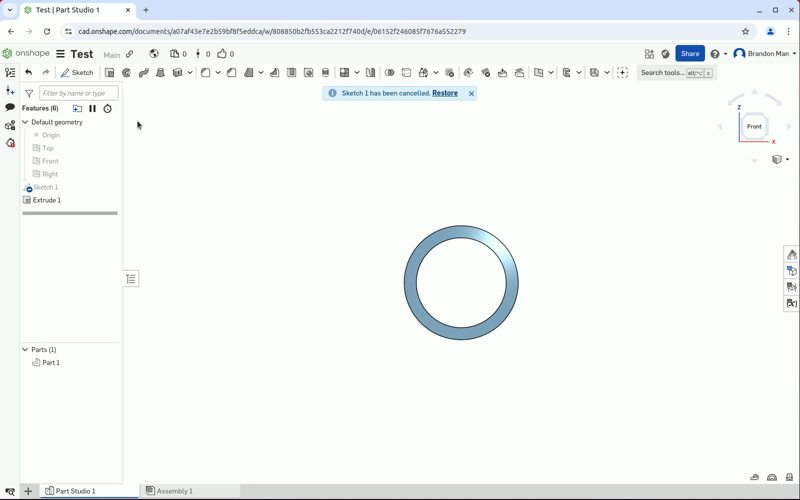
key(shift+h)
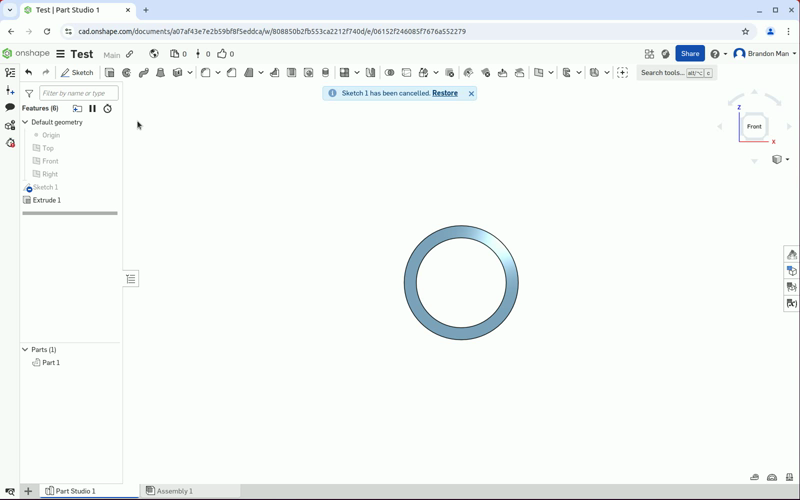
mouse_move(73, 189)
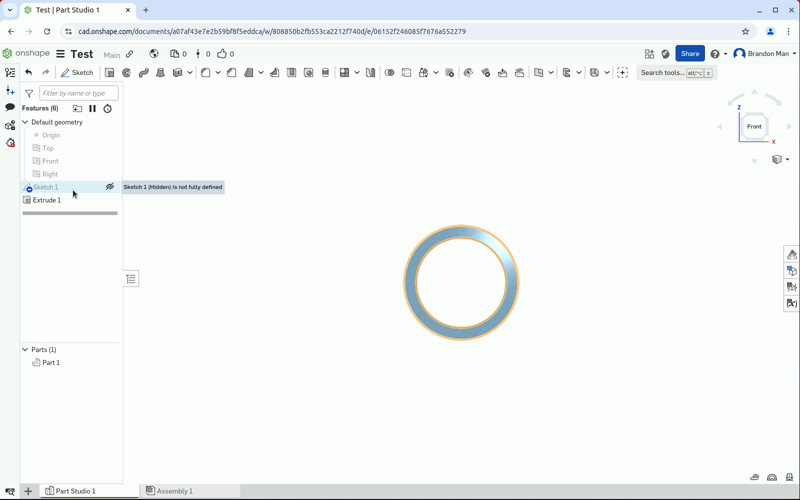
click(73, 189)
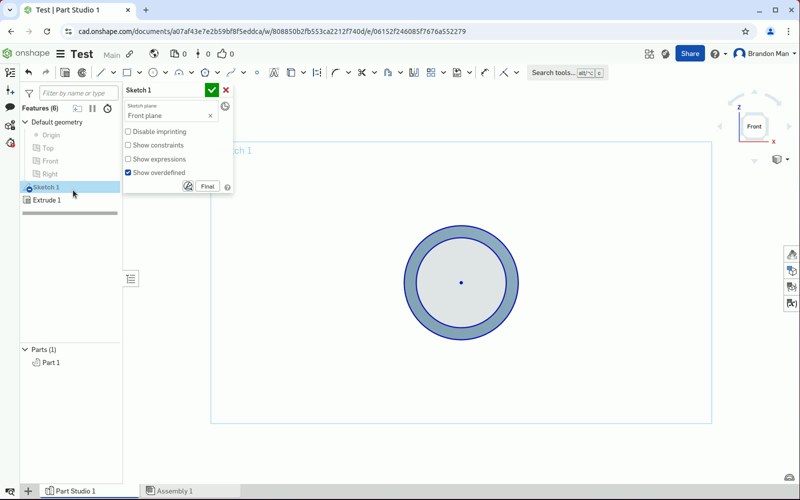
mouse_move(229, 92)
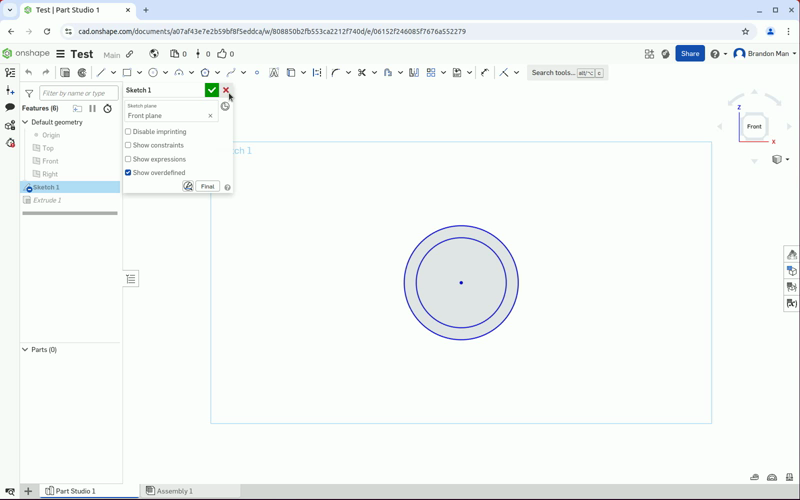
click(229, 92)
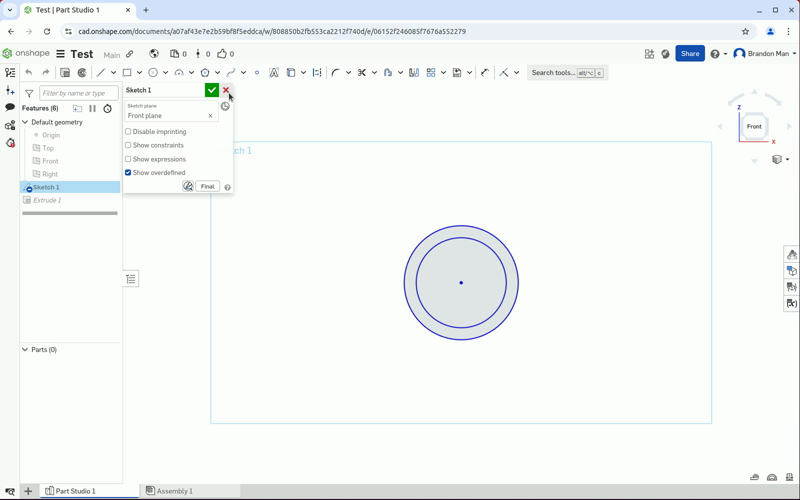
key(shift+s)
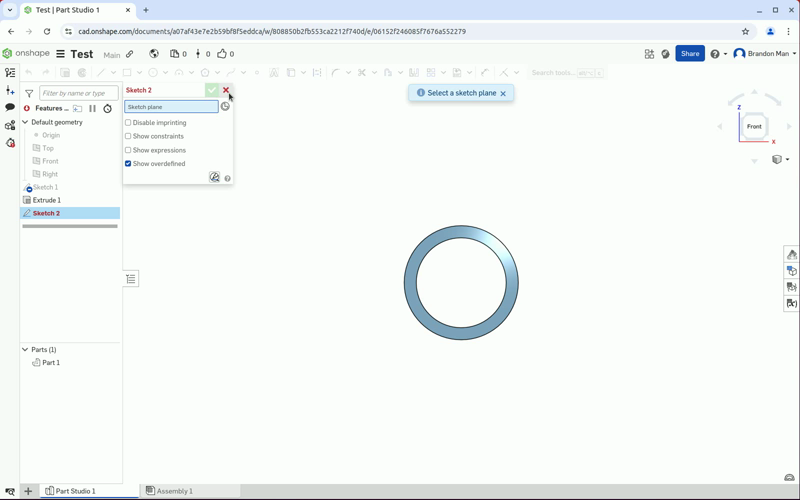
mouse_move(73, 163)
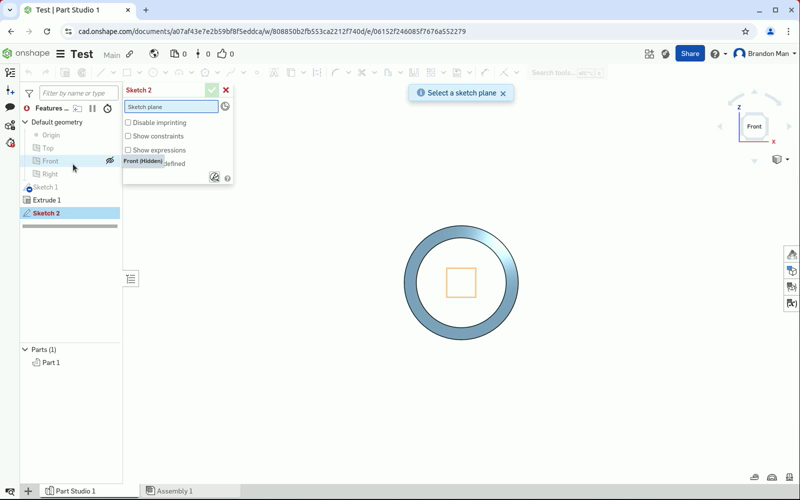
click(73, 163)
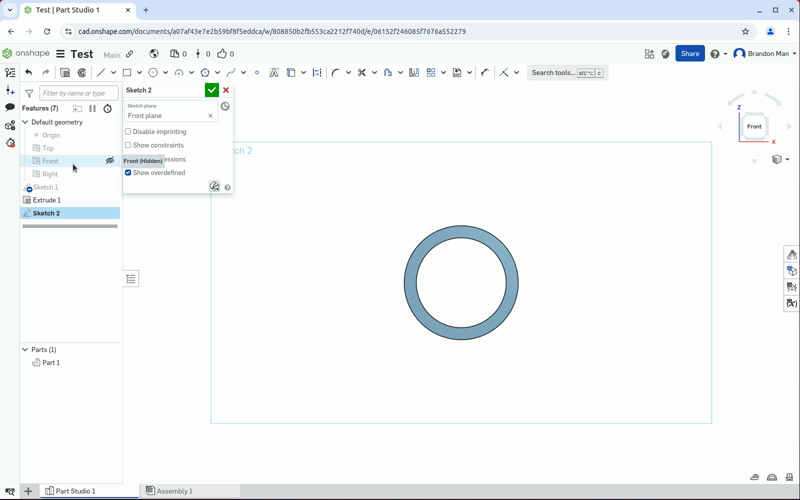
mouse_move(73, 352)
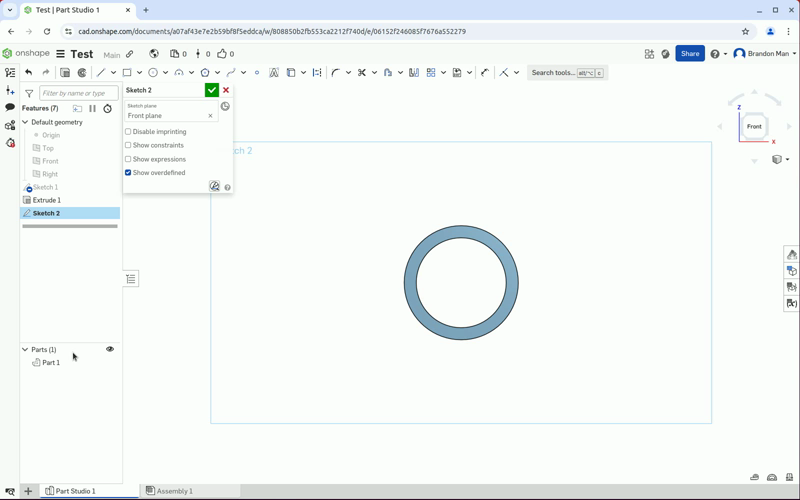
key(y)
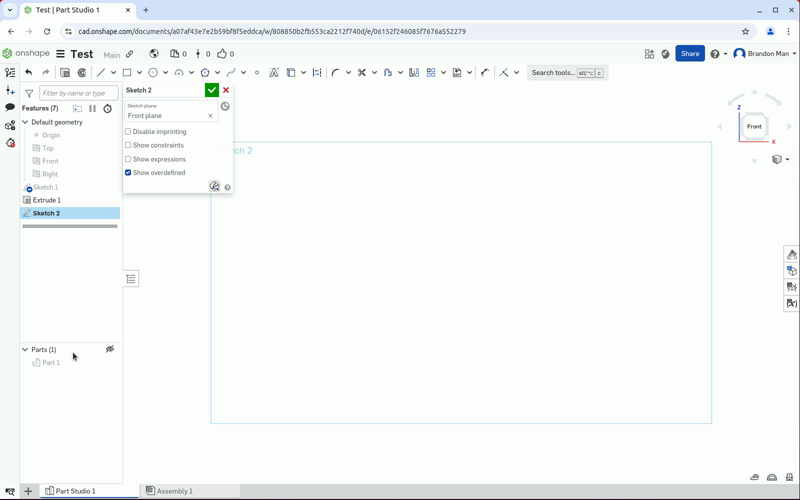
key(c)
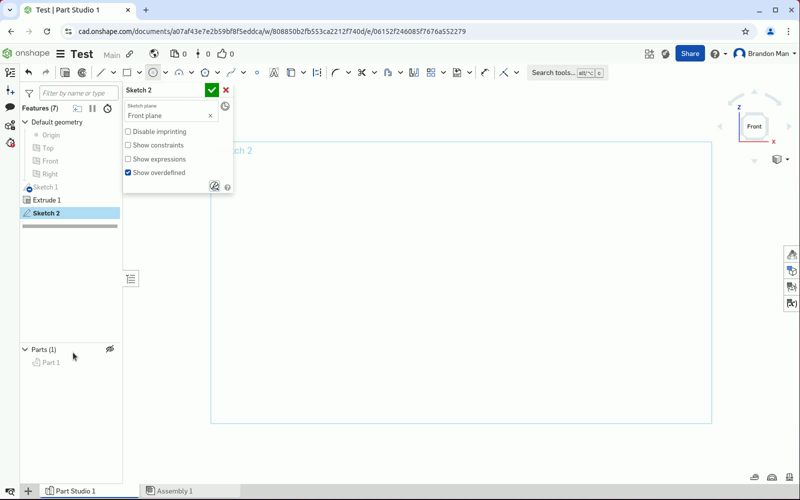
key_down(shift)
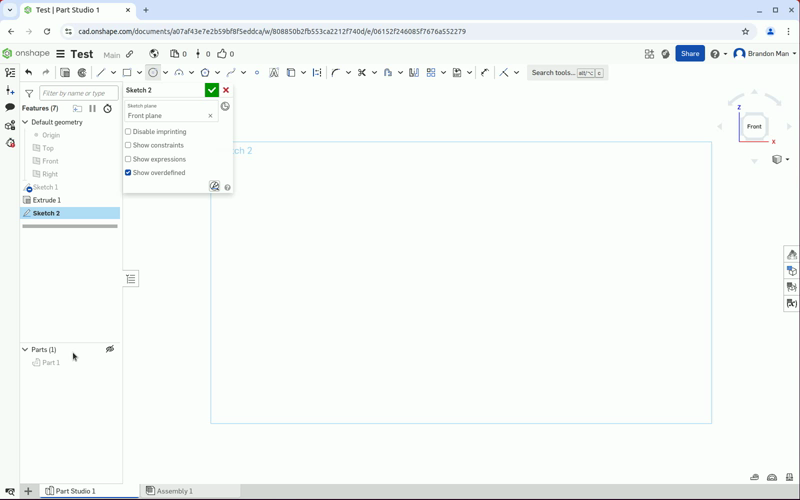
mouse_move(461, 282)
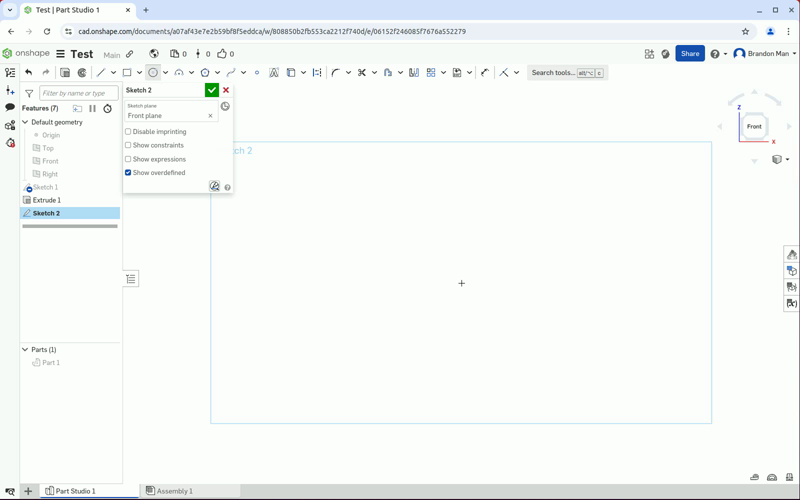
click(461, 282)
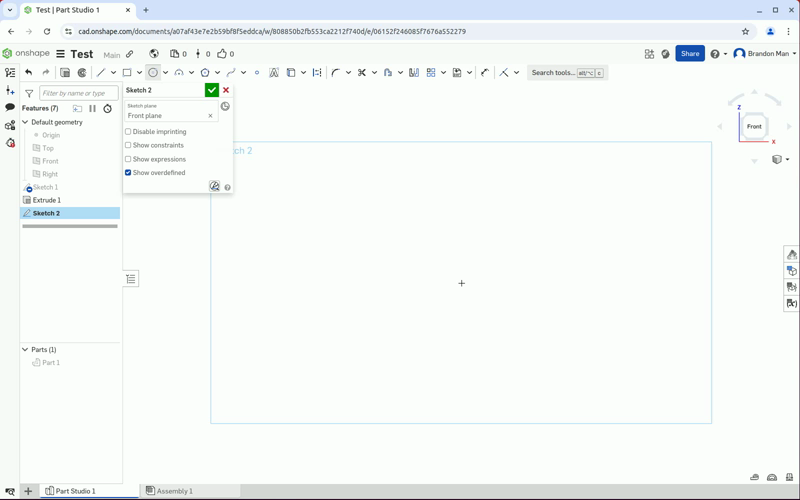
key_up(shift)
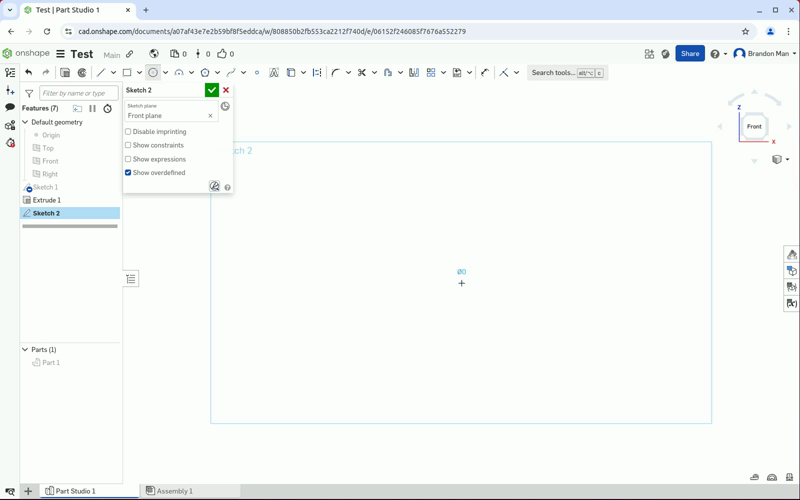
mouse_move(507, 282)
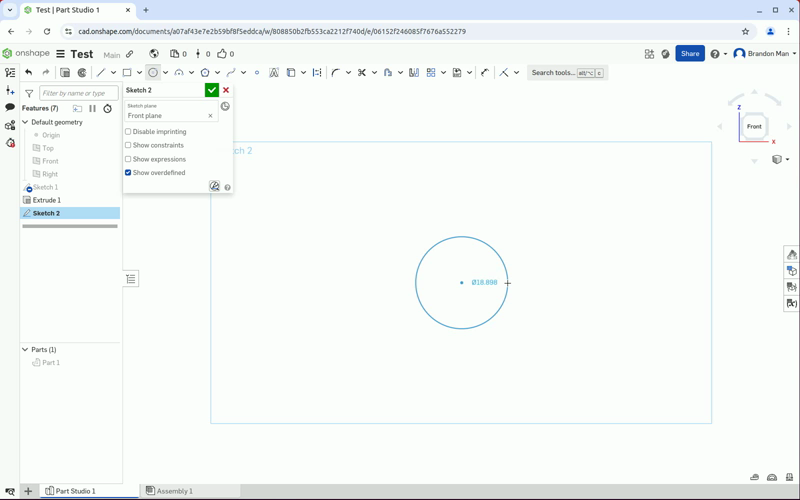
click(507, 282)
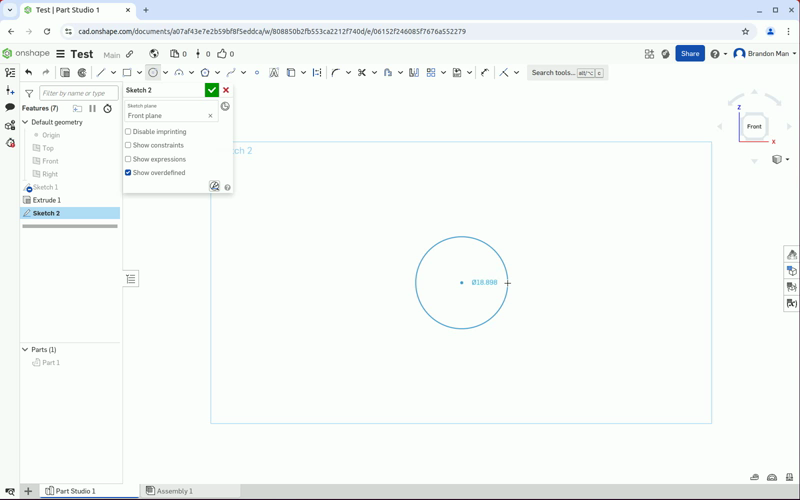
key(esc)
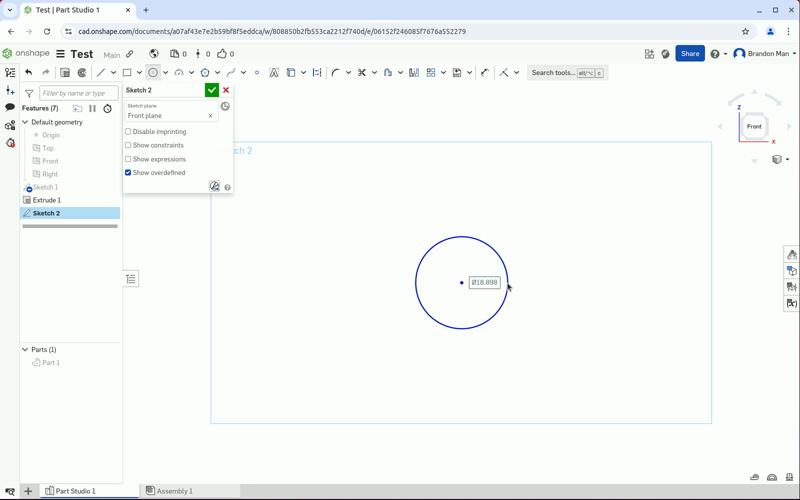
mouse_move(460, 321)
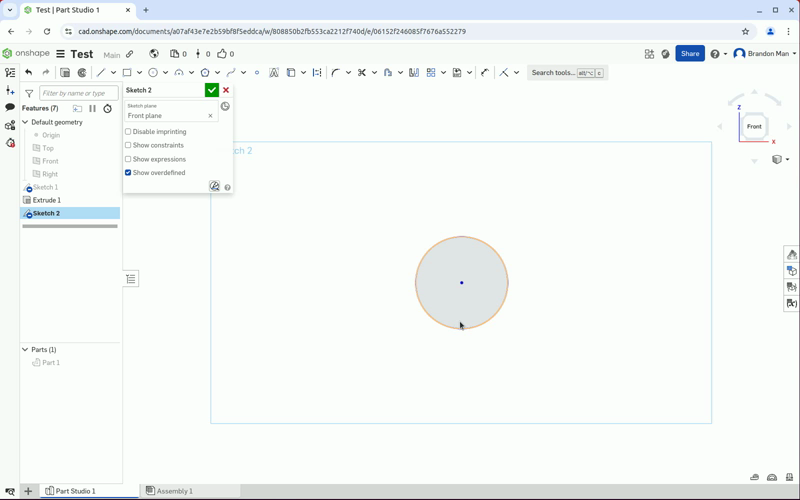
click(460, 321)
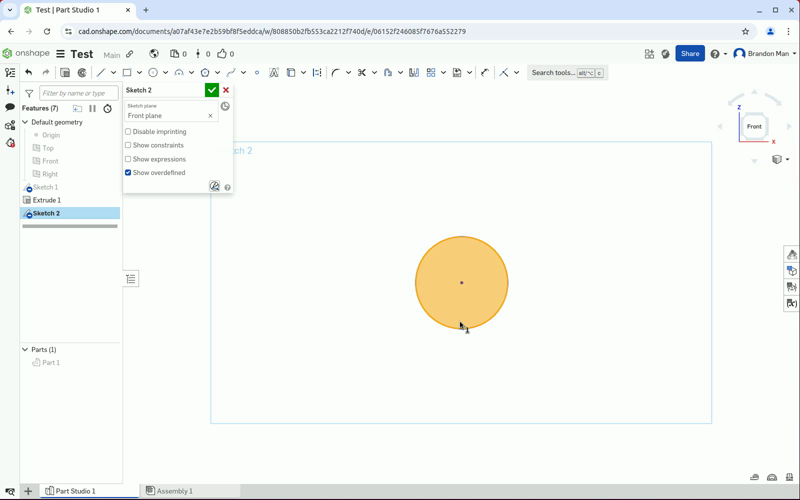
mouse_move(73, 352)
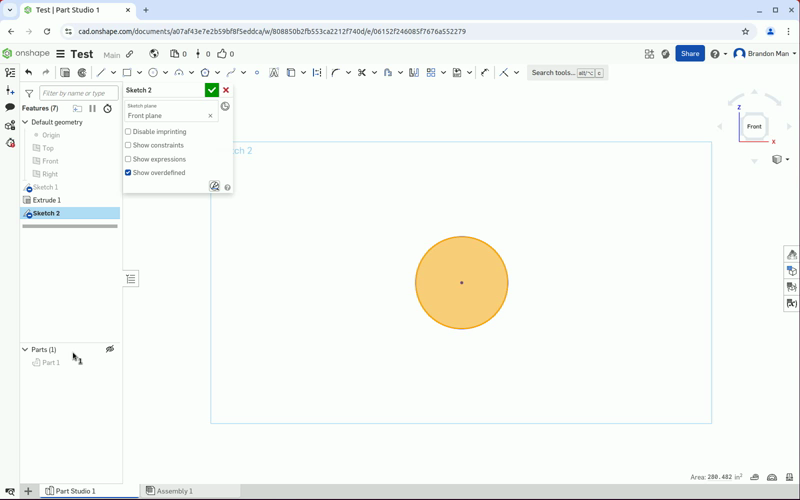
key(shift+y)
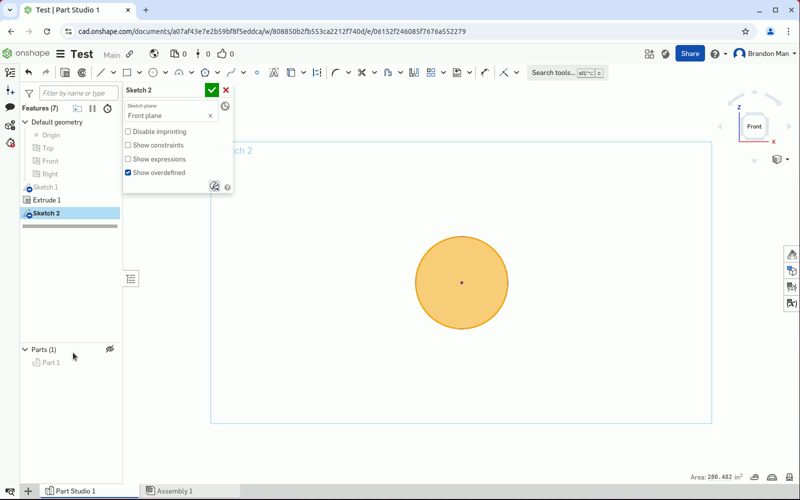
key(shift+e)
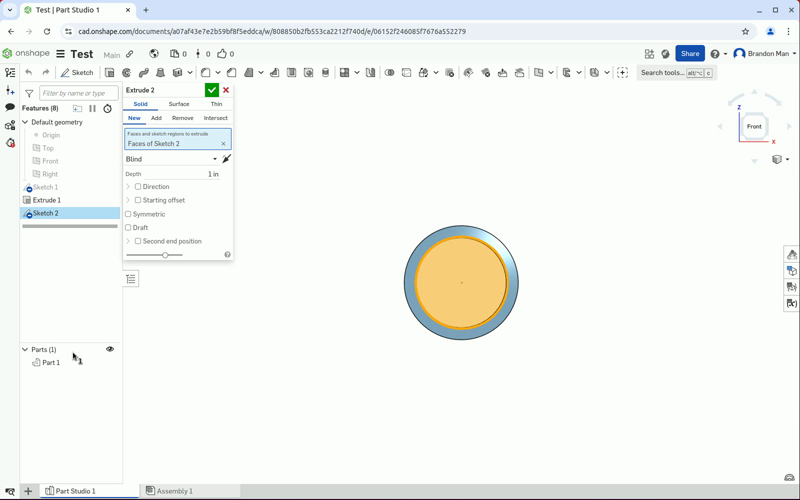
mouse_move(143, 106)
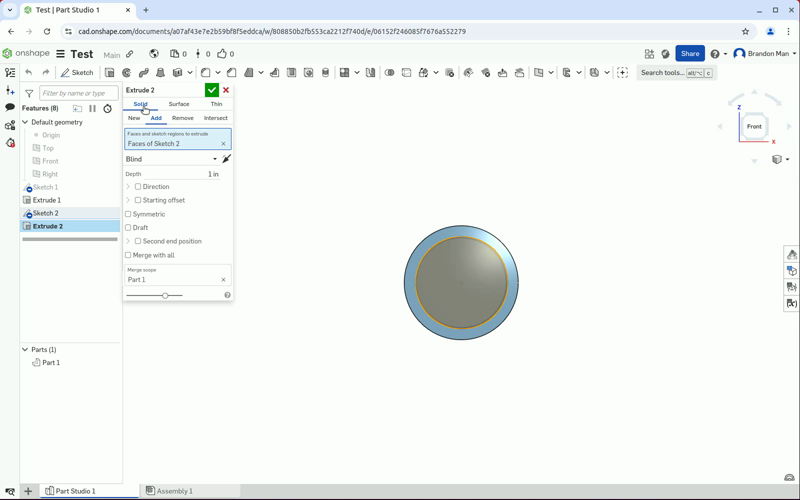
click(143, 106)
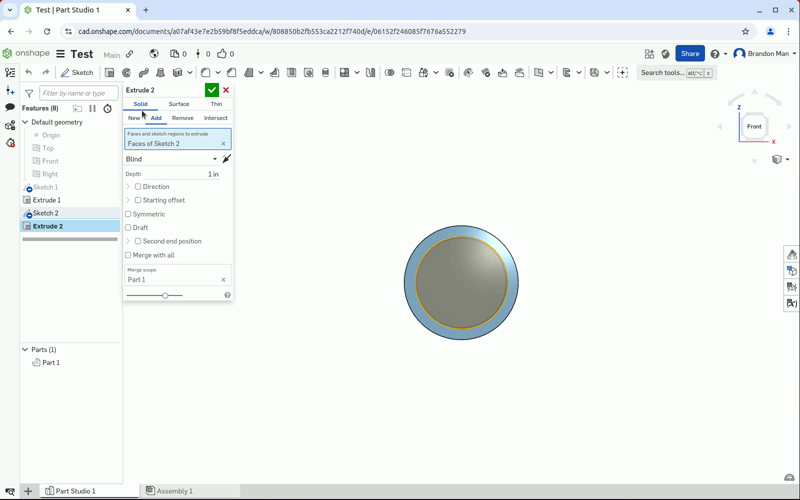
mouse_move(137, 120)
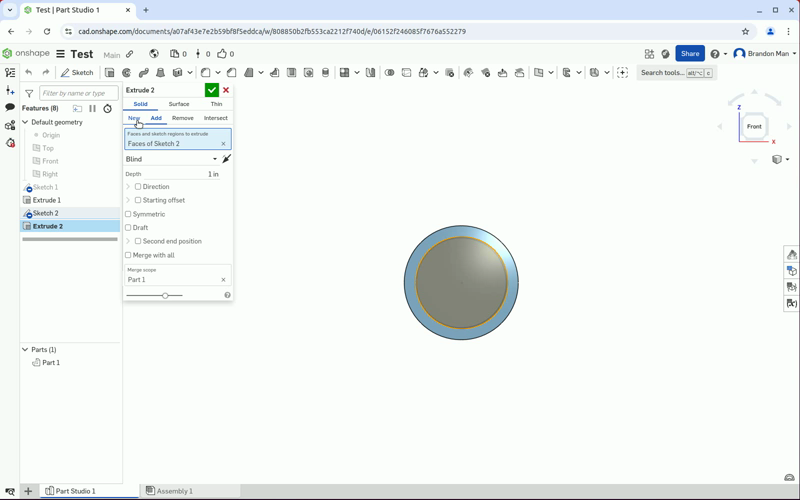
click(137, 120)
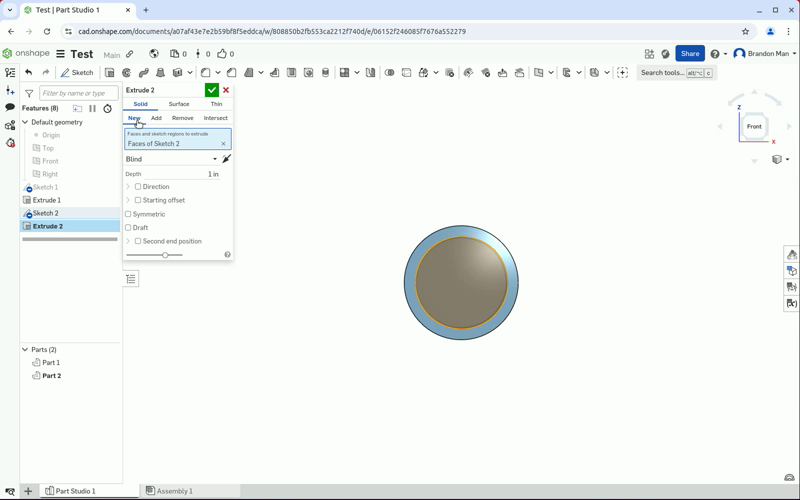
key(tab, 4)
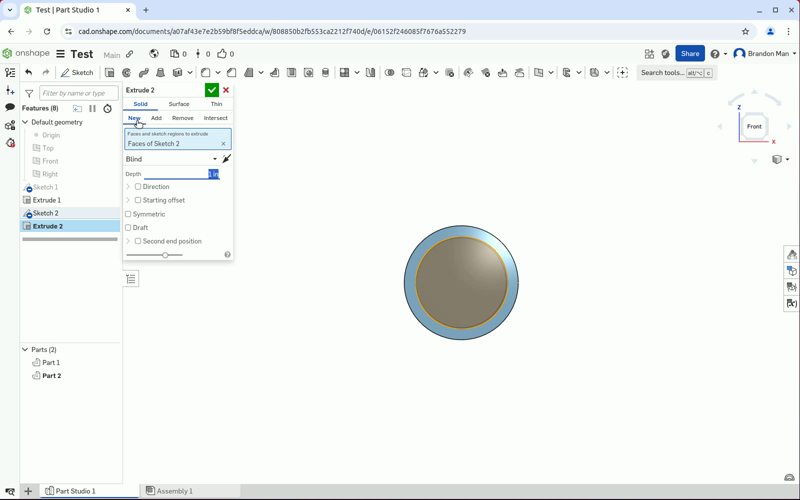
text(-23.108)
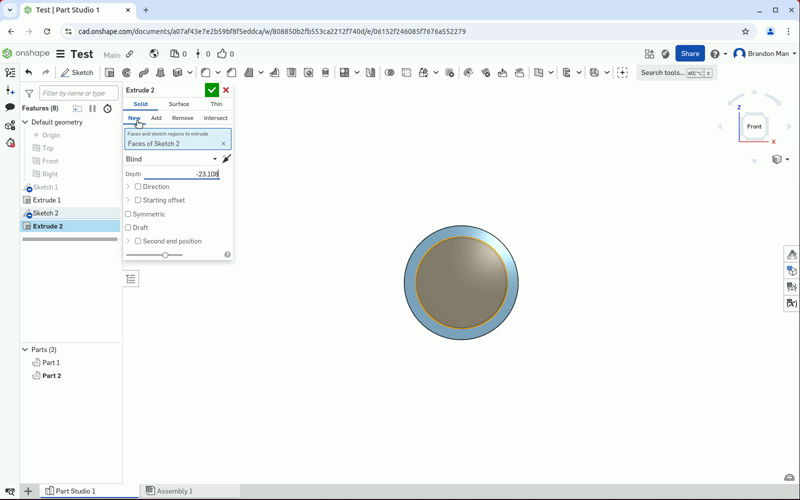
key(enter)
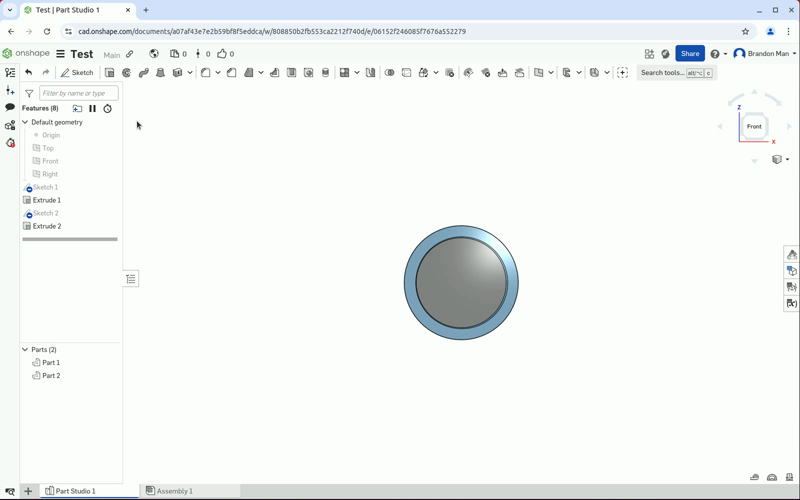
key(shift+h)
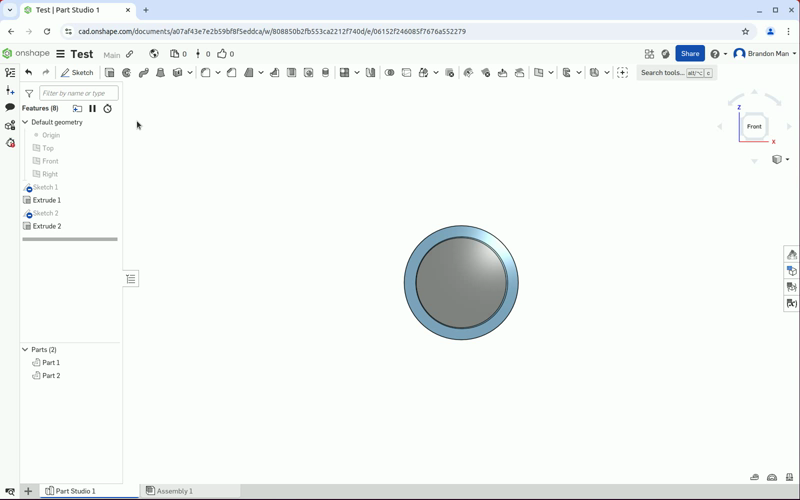
key(shift+h)
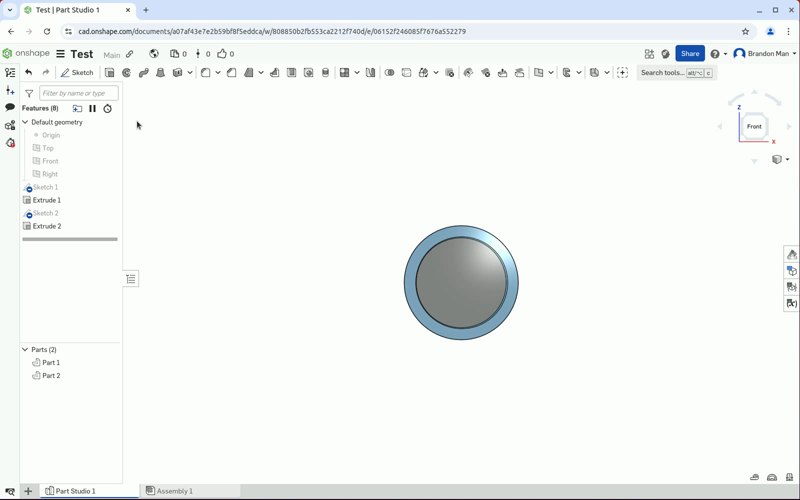
mouse_move(73, 189)
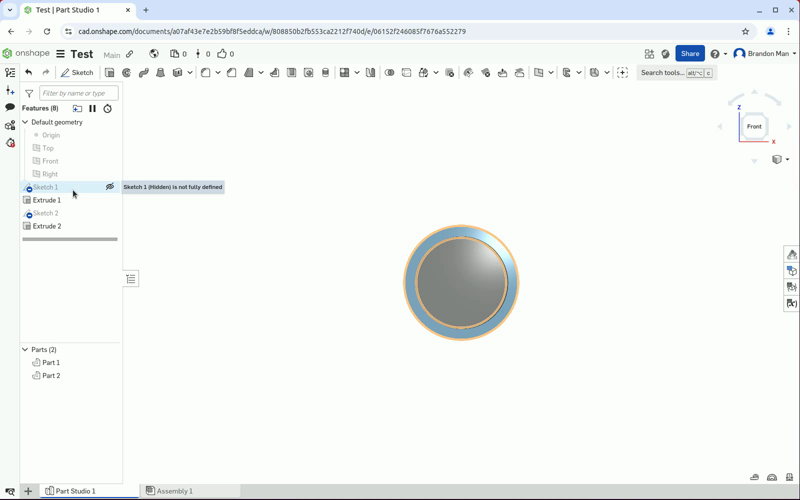
click(73, 189)
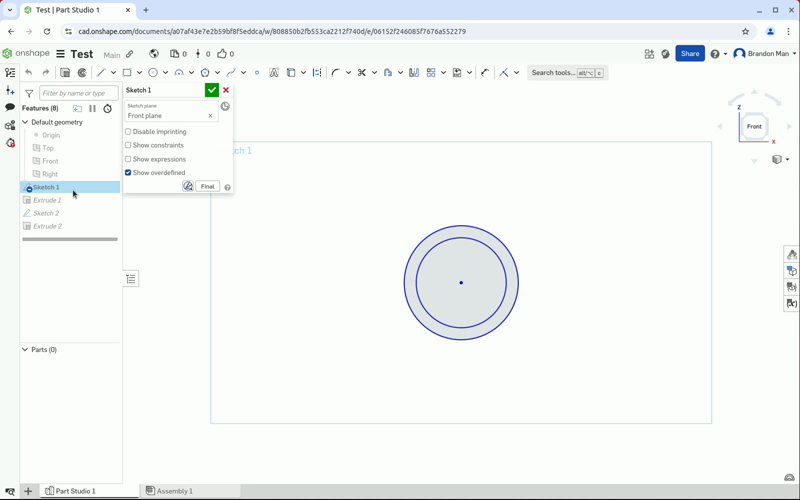
mouse_move(229, 92)
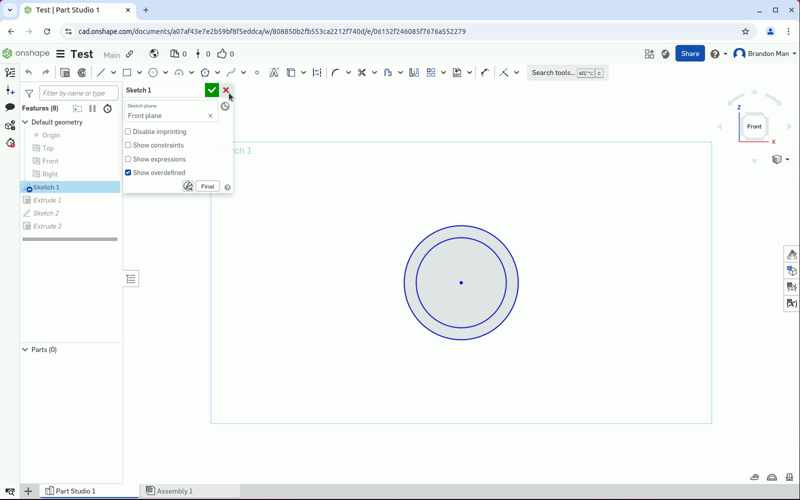
click(229, 92)
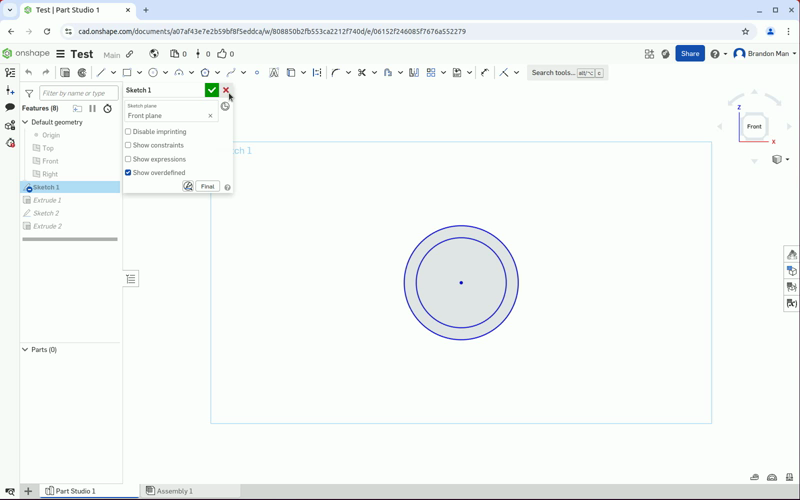
key(shift+s)
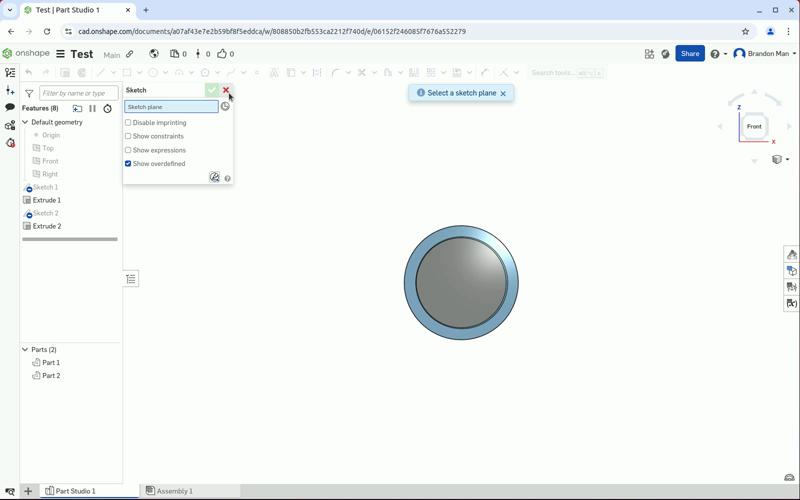
mouse_move(73, 163)
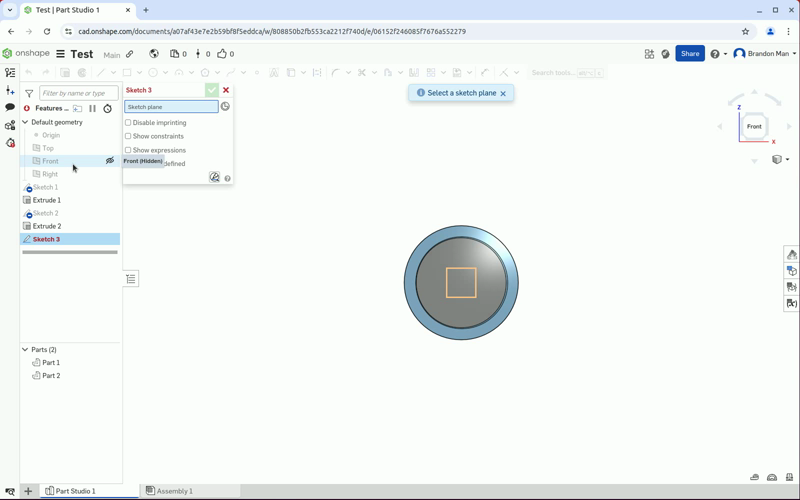
click(73, 163)
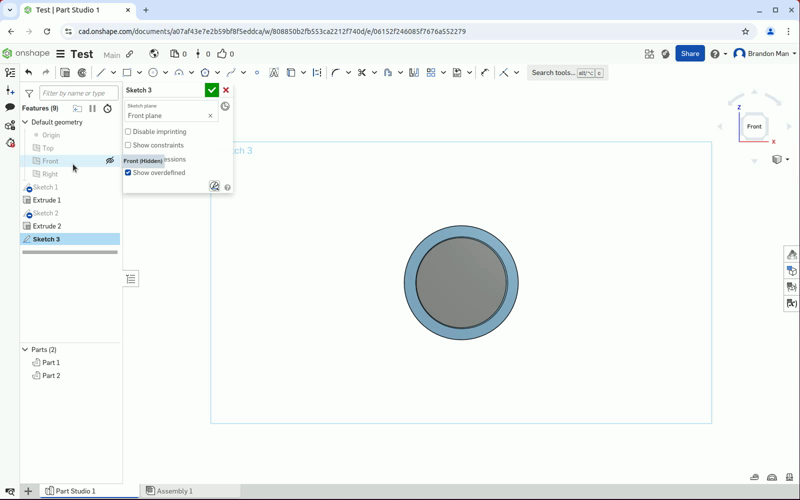
mouse_move(73, 352)
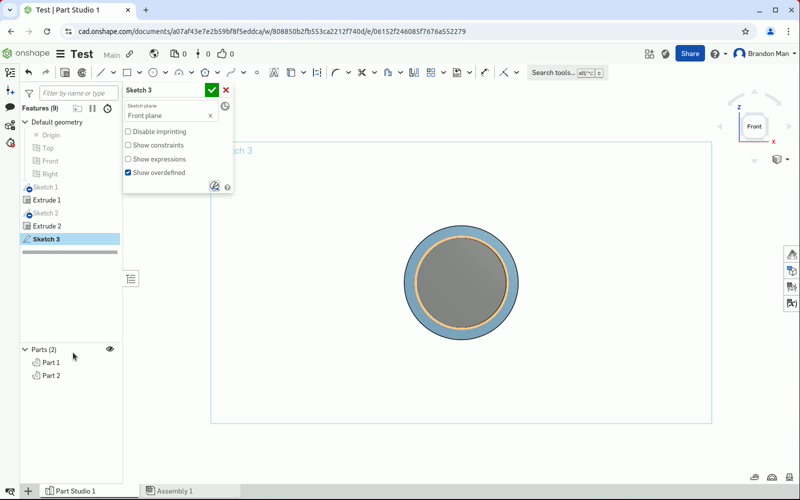
key(y)
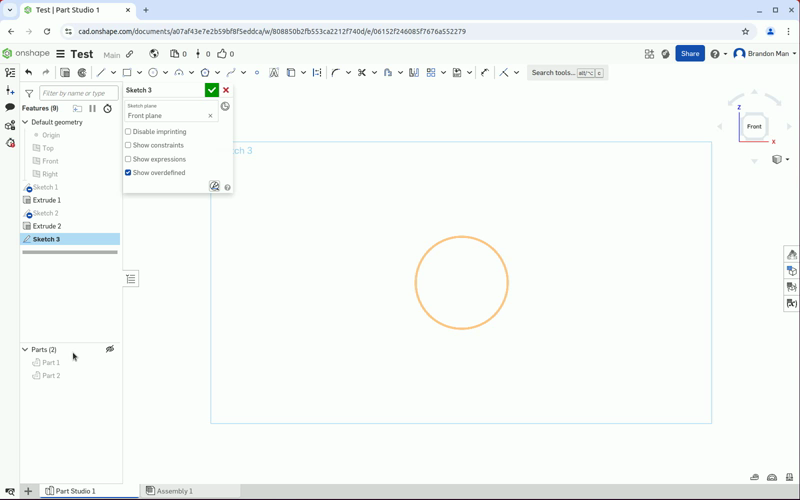
key(c)
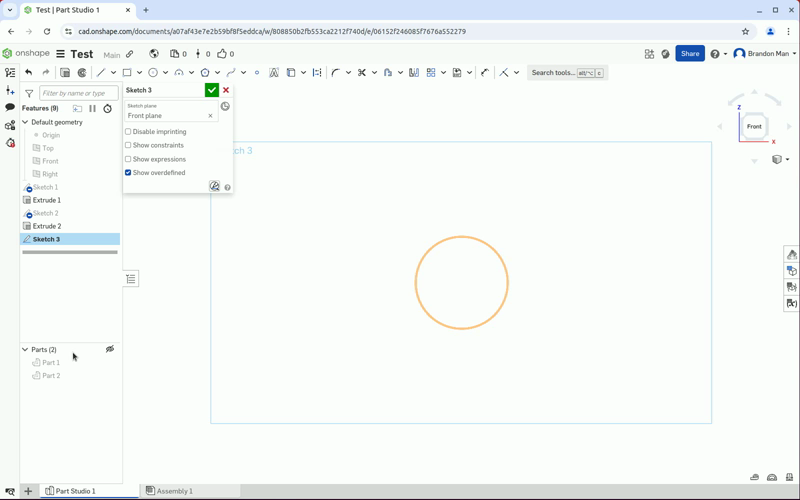
key_down(shift)
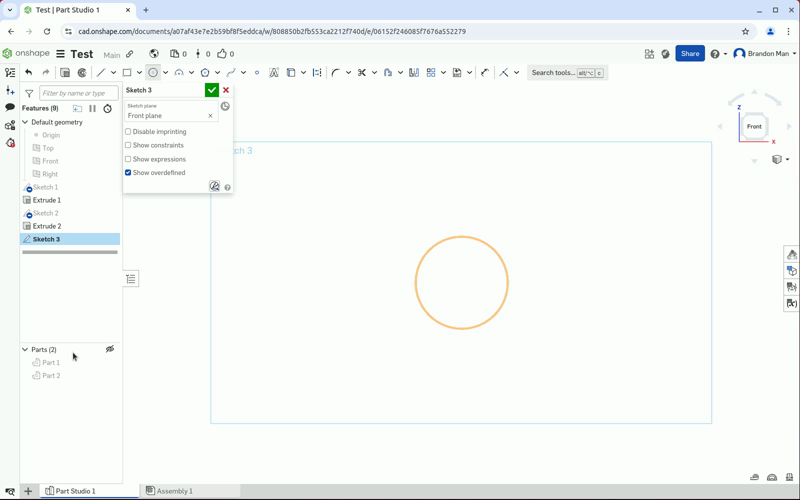
mouse_move(461, 282)
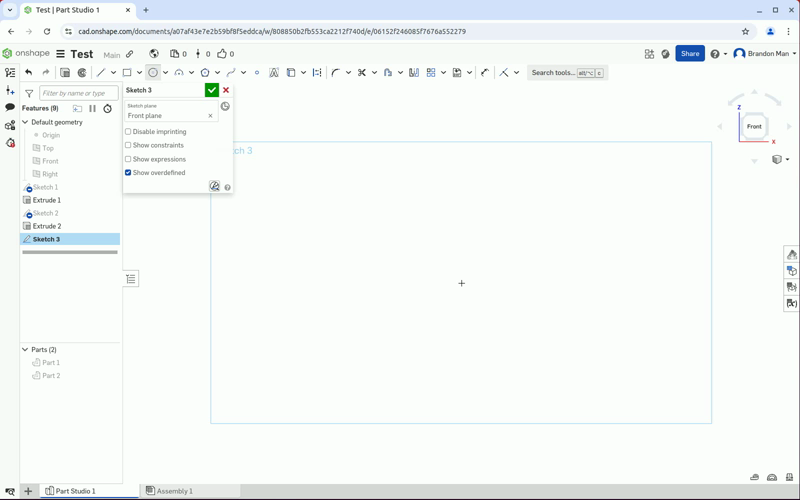
click(461, 282)
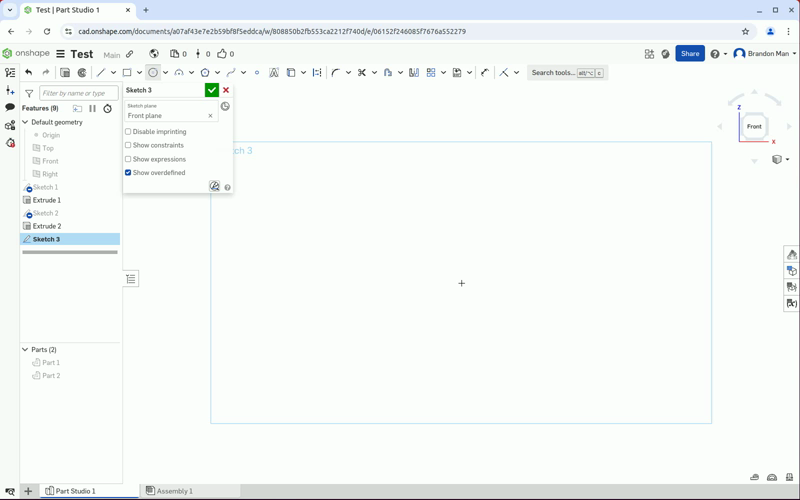
key_up(shift)
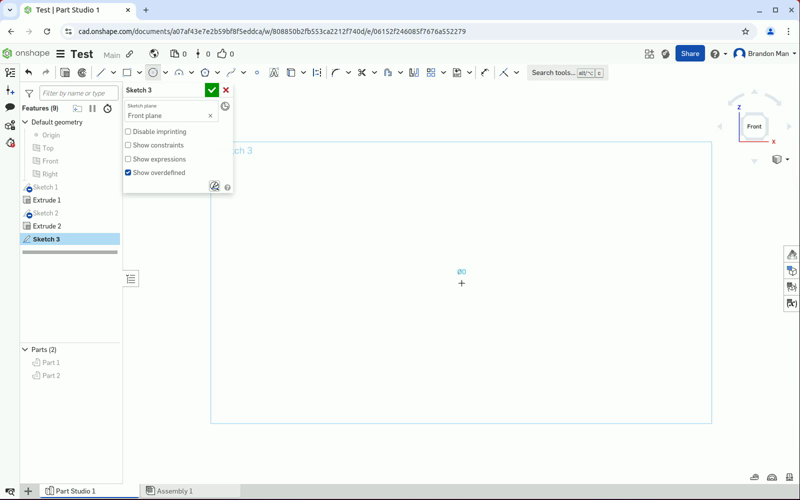
mouse_move(507, 282)
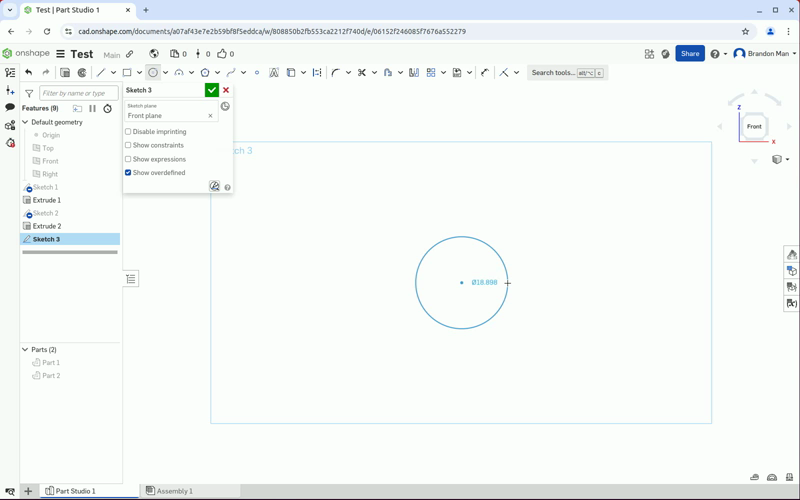
click(507, 282)
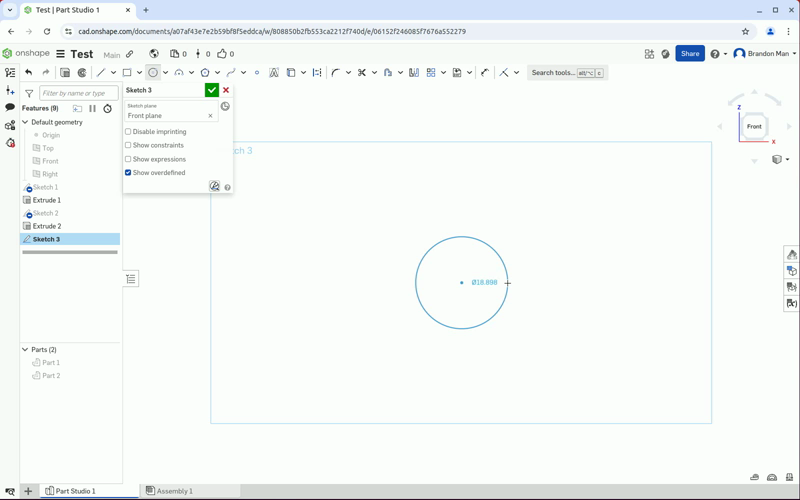
key(esc)
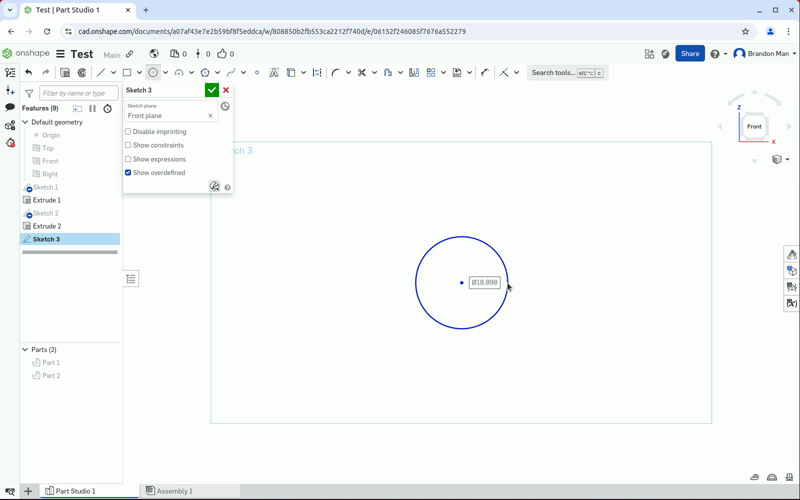
mouse_move(431, 275)
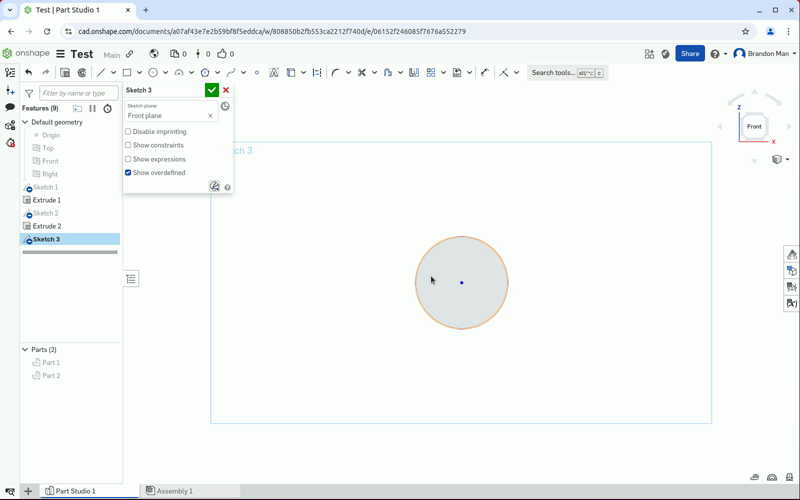
click(431, 275)
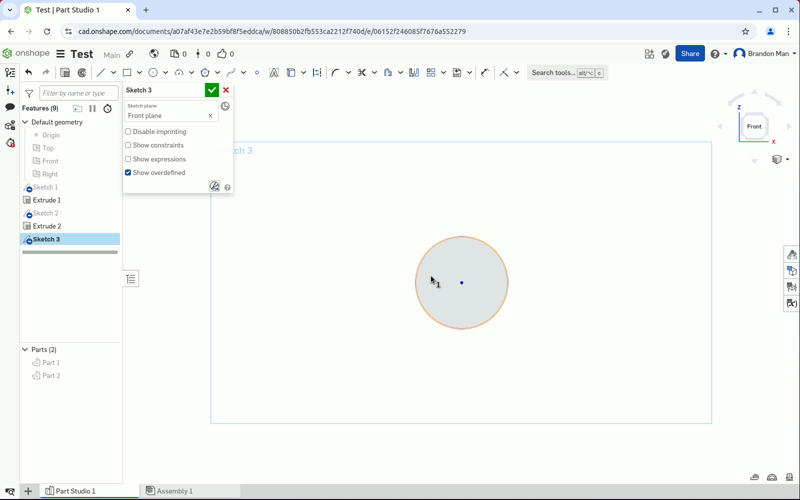
mouse_move(73, 352)
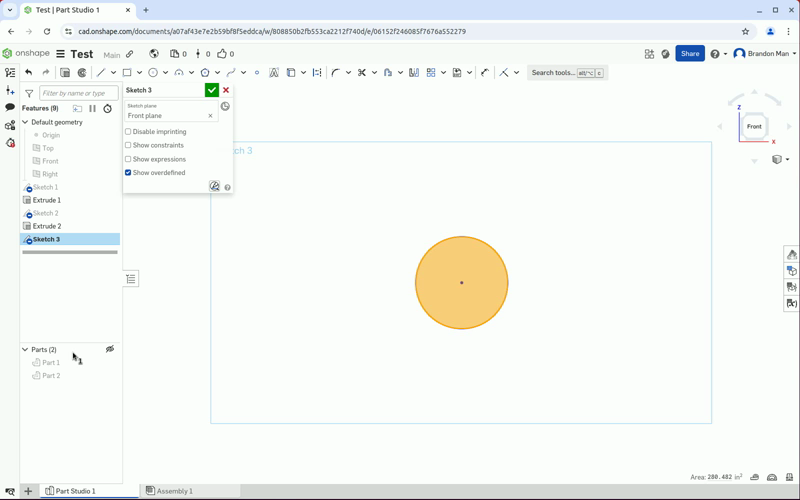
key(shift+y)
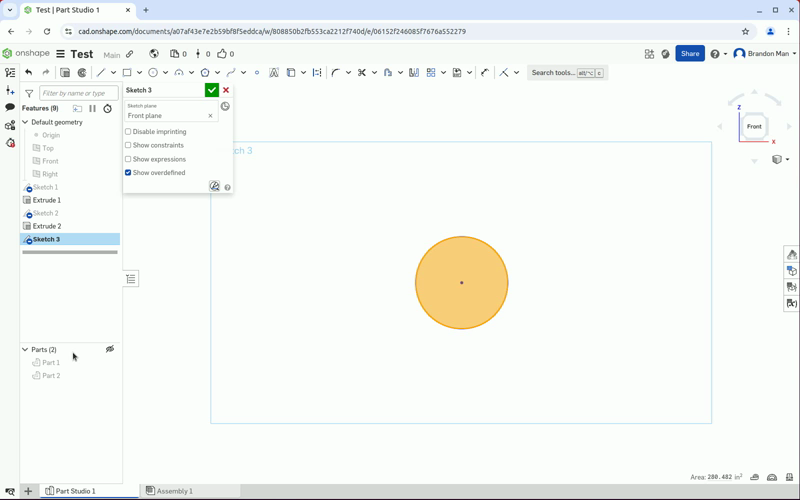
key(shift+e)
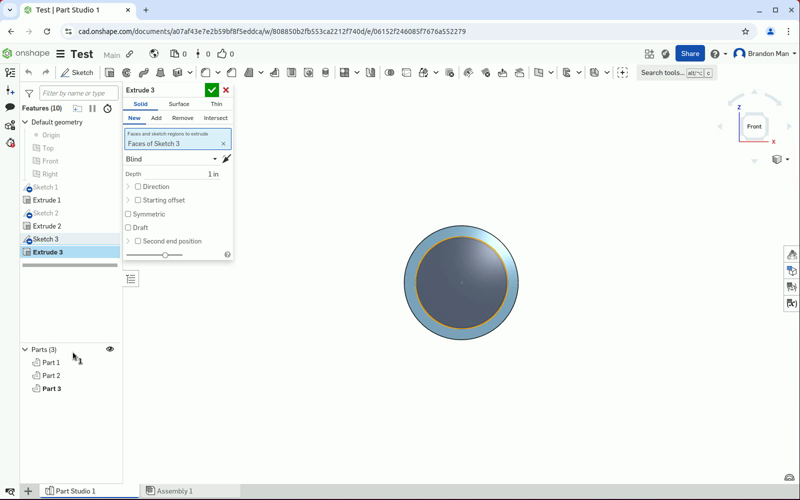
mouse_move(143, 106)
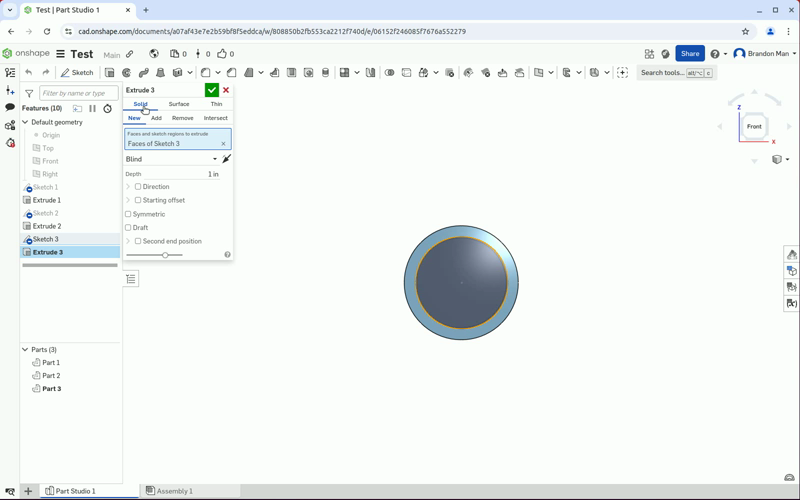
click(143, 106)
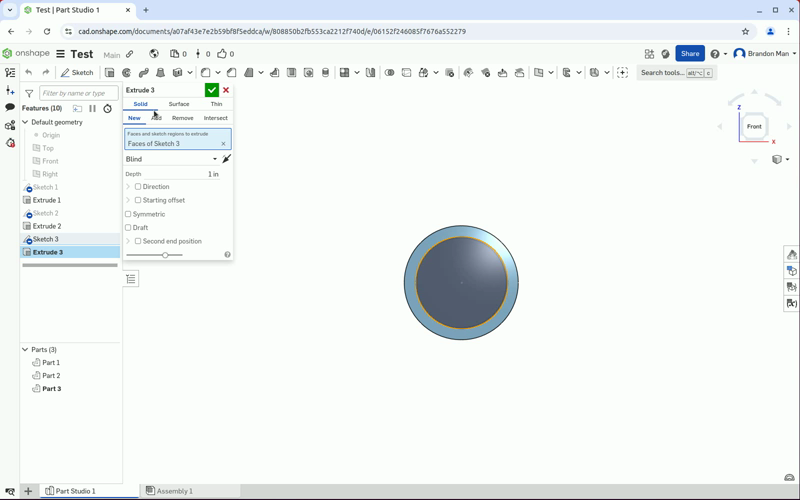
mouse_move(186, 120)
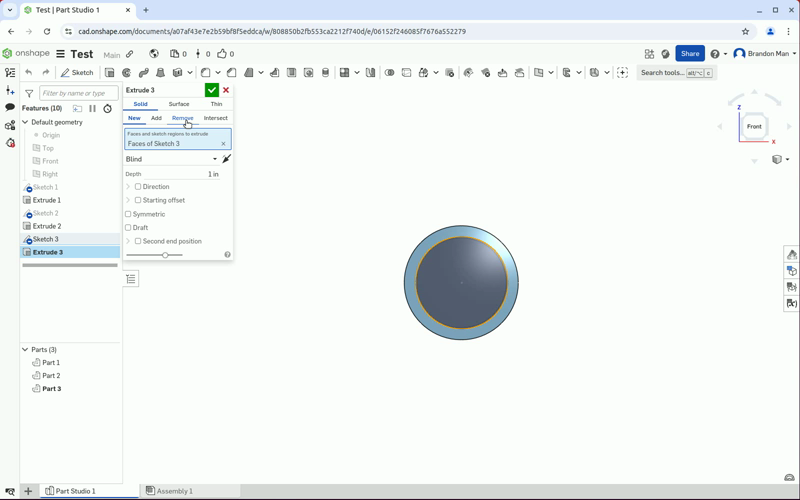
click(186, 120)
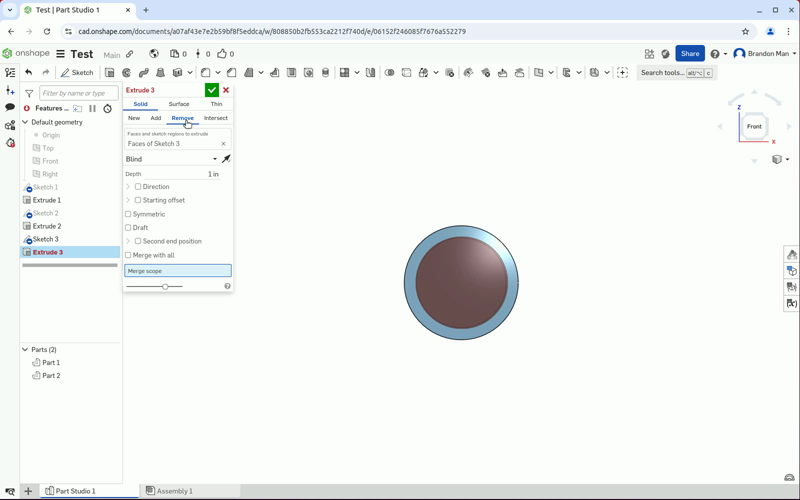
key(tab, 4)
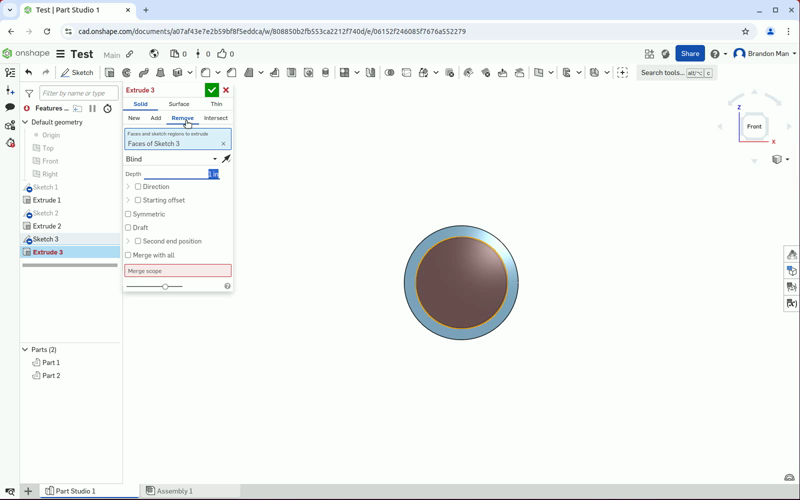
text(20.701)
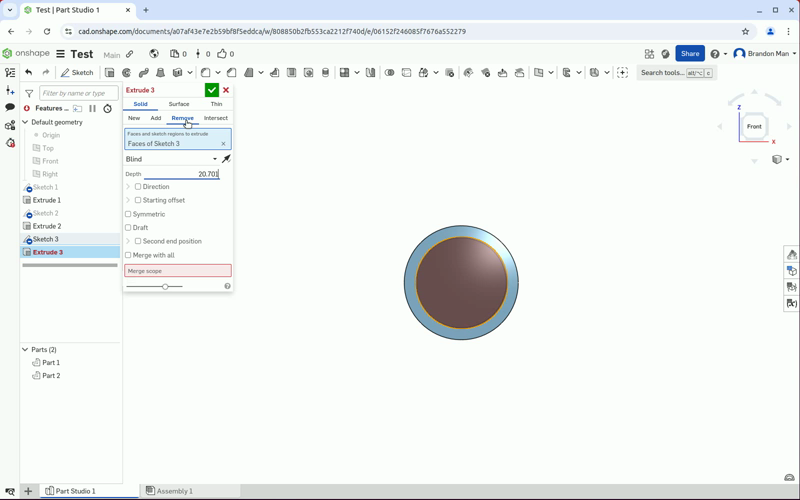
key(tab, 6)
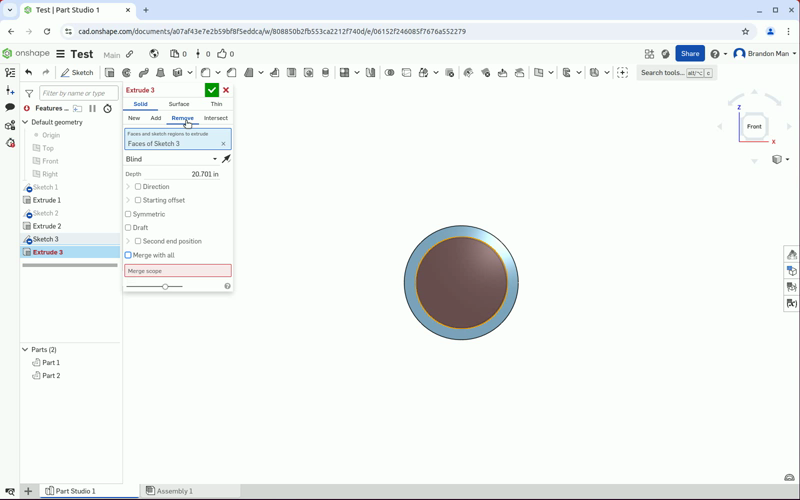
key(space)
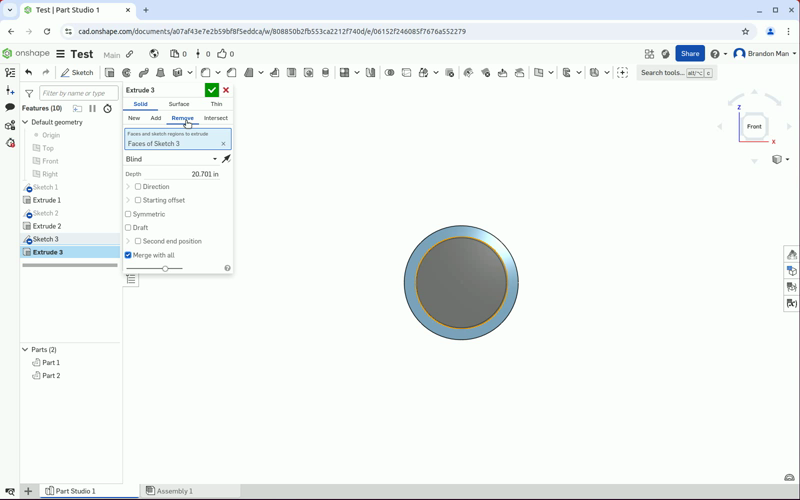
key(enter)
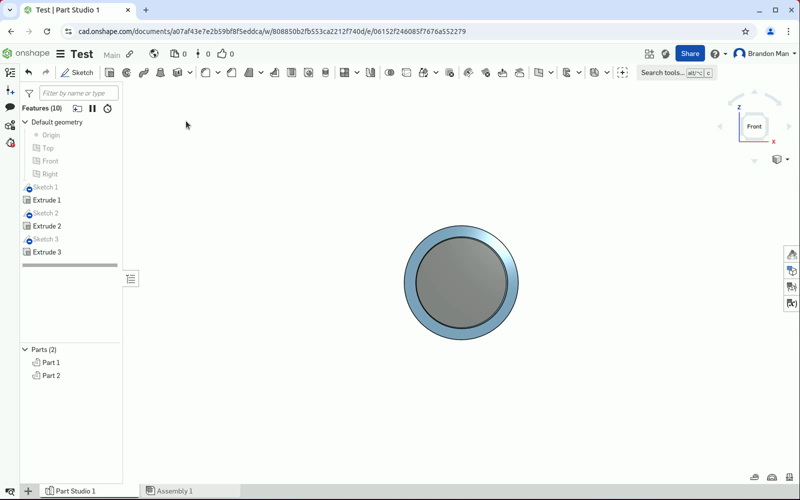
key(shift+h)
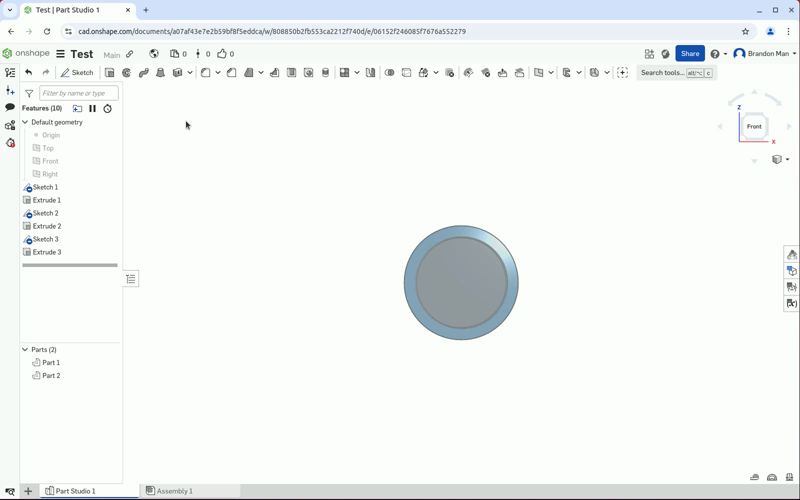
key(shift+h)
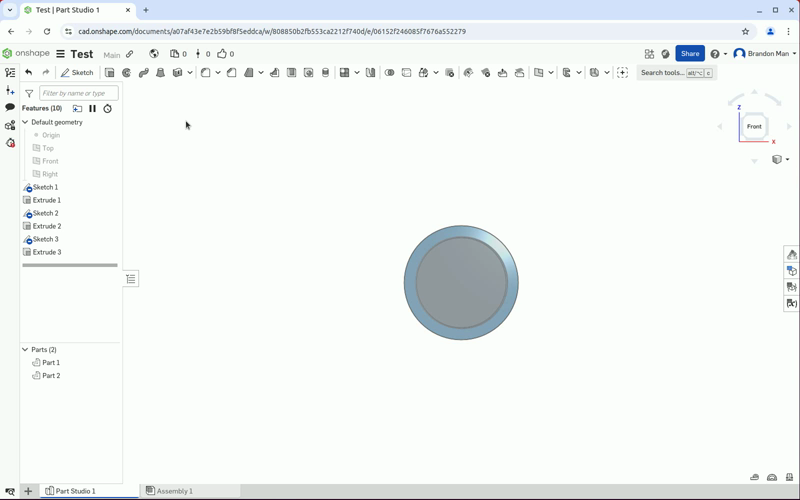
key(shift+7)
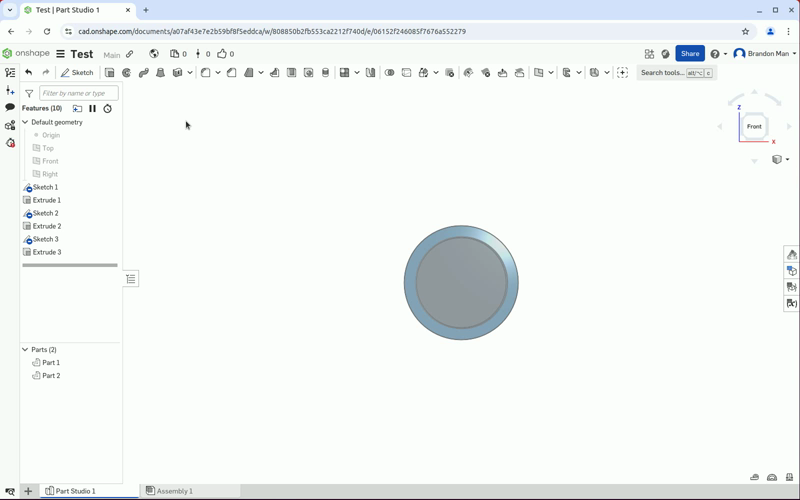
key(left, 2)
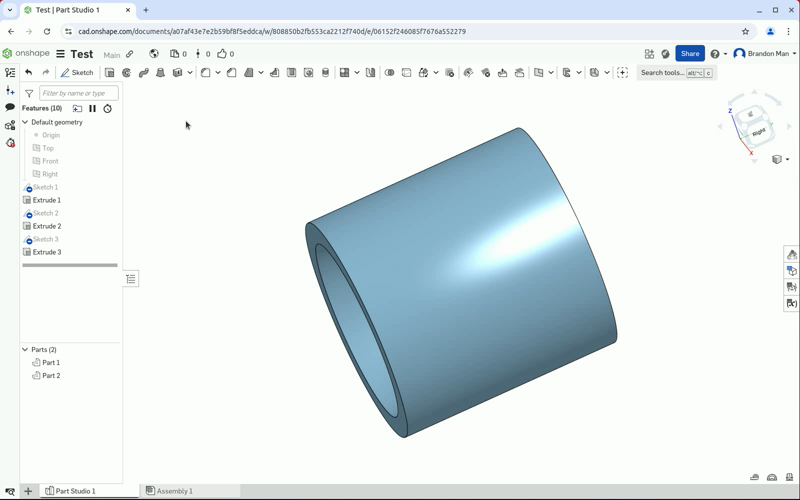
key(down, 2)
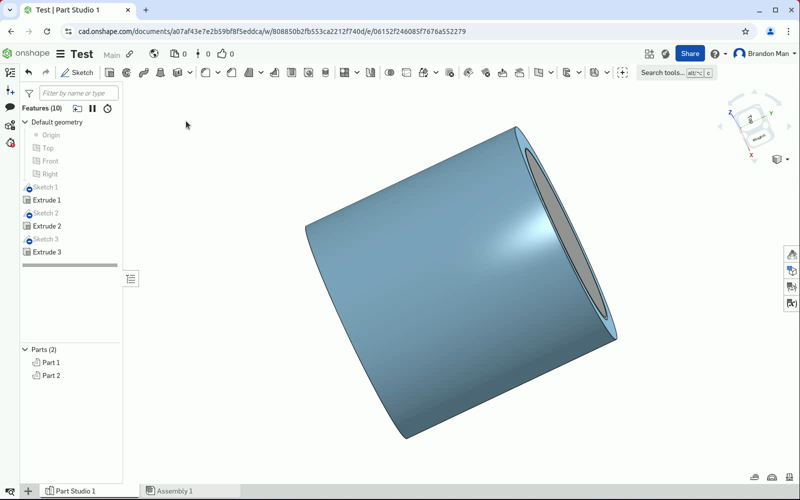
key(up, 2)
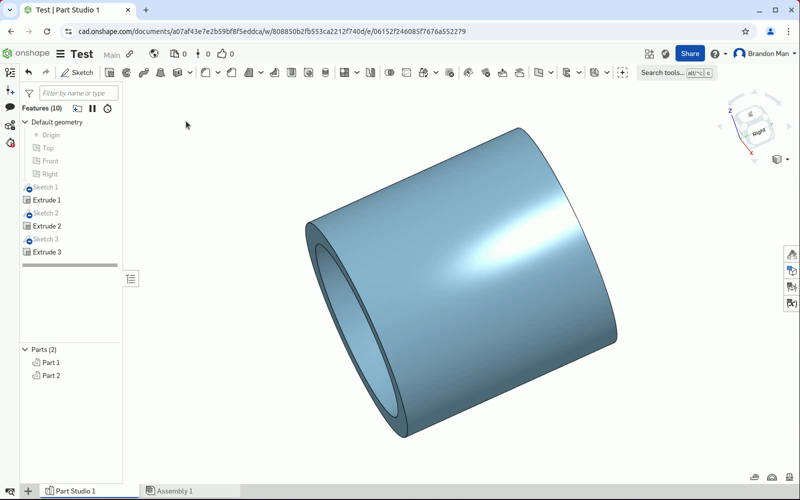
key(right, 2)
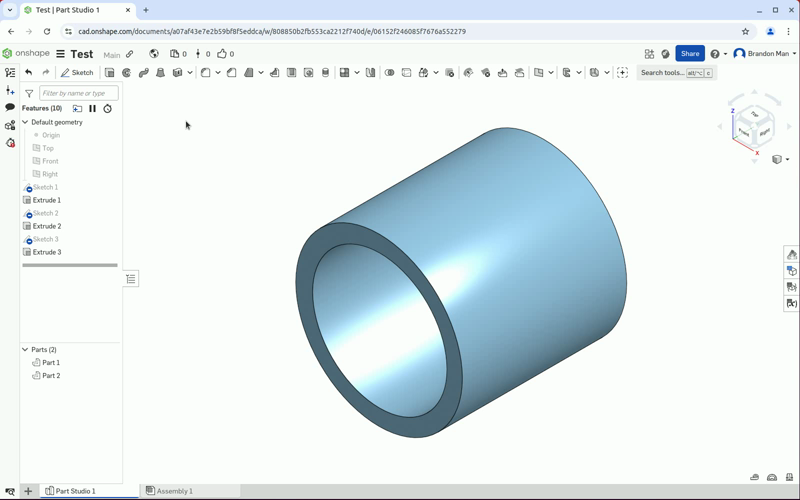
mouse_move(73, 189)
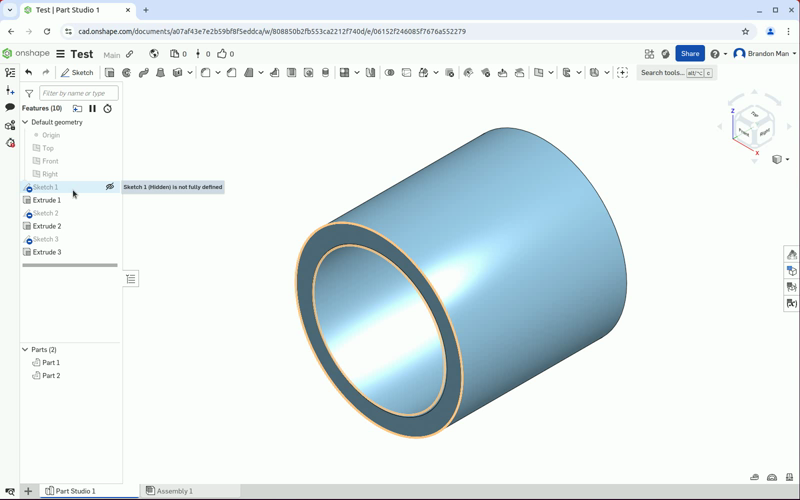
click(73, 189)